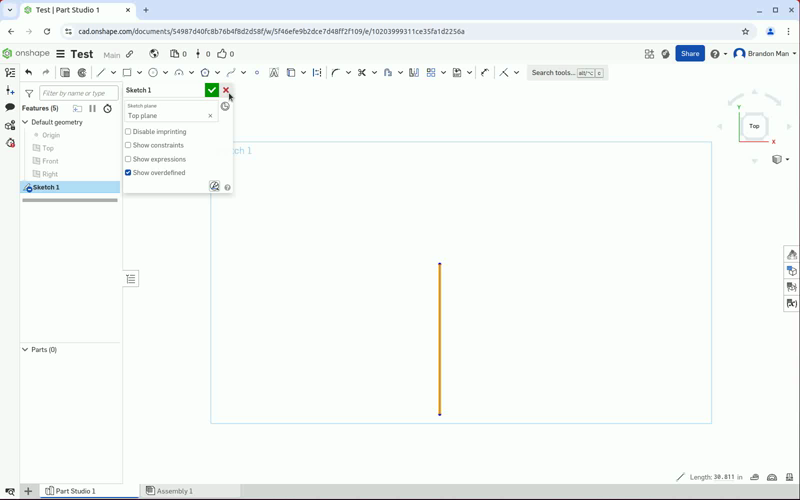
key(shift+h)
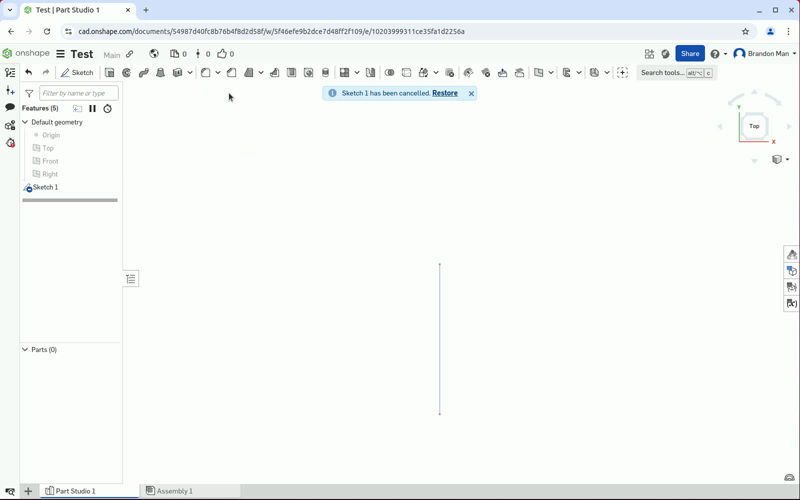
key(shift+s)
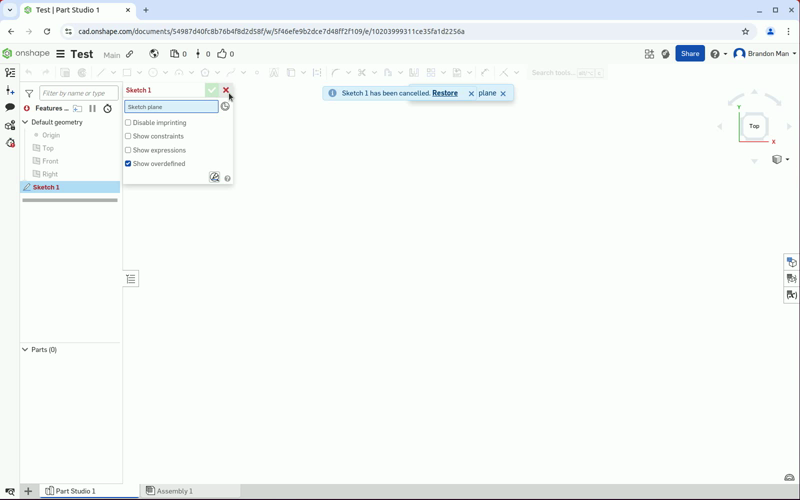
mouse_move(73, 150)
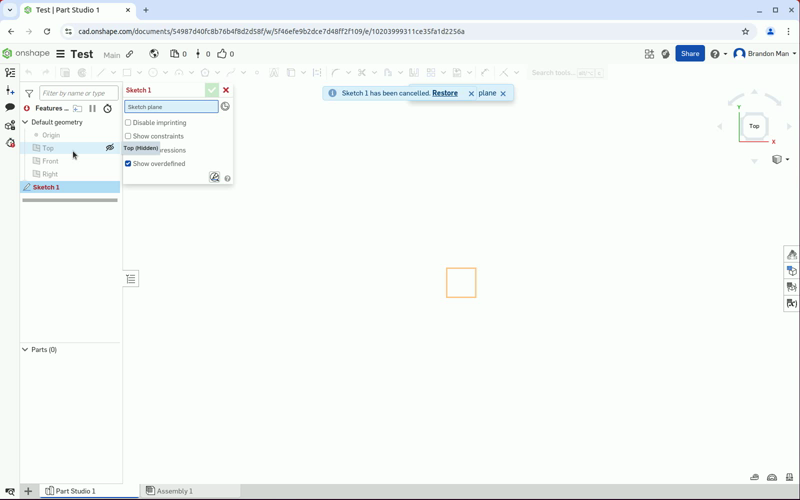
click(73, 150)
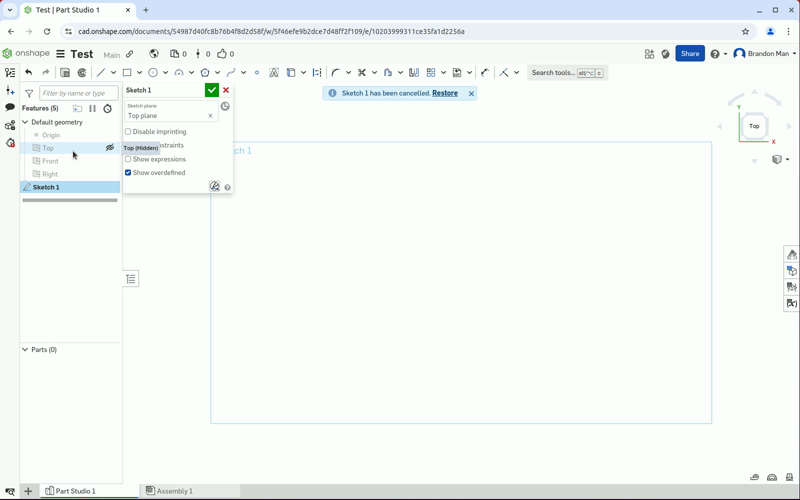
mouse_move(73, 352)
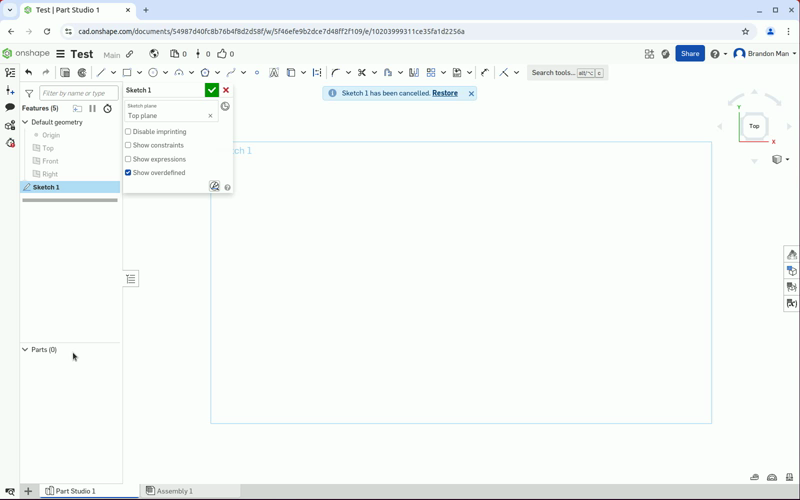
key(y)
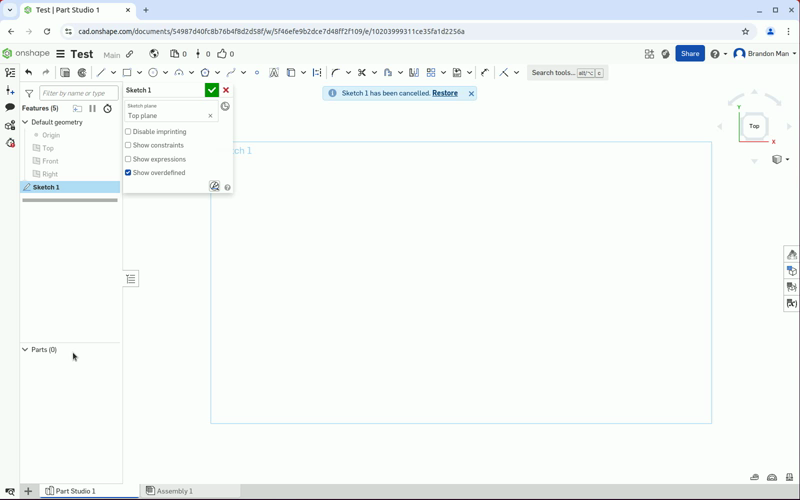
key(l)
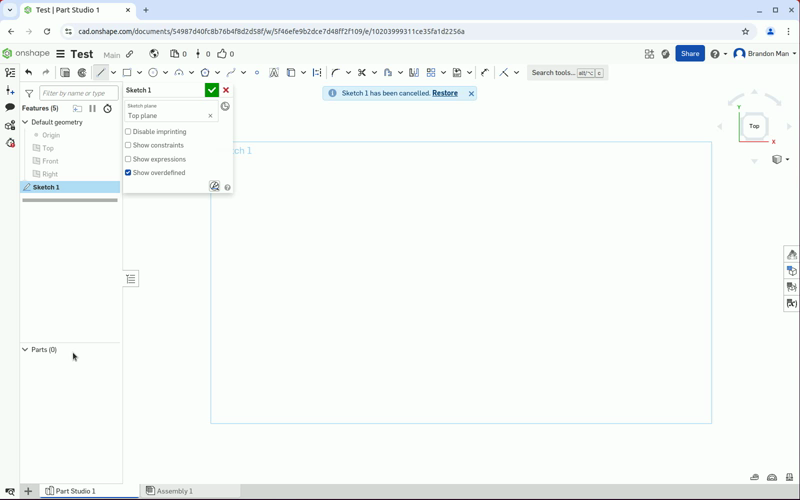
key_down(shift)
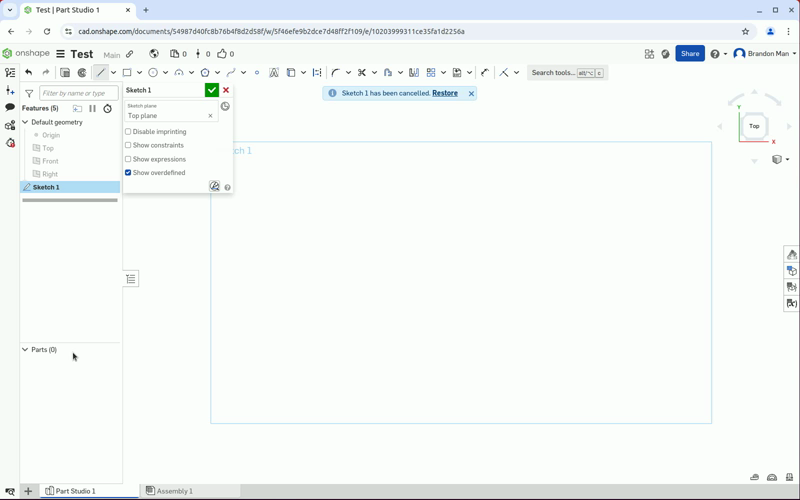
mouse_move(431, 287)
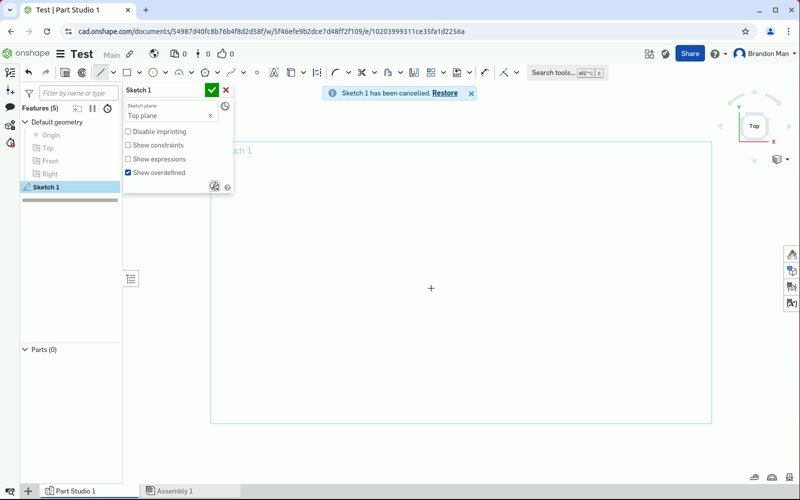
click(431, 287)
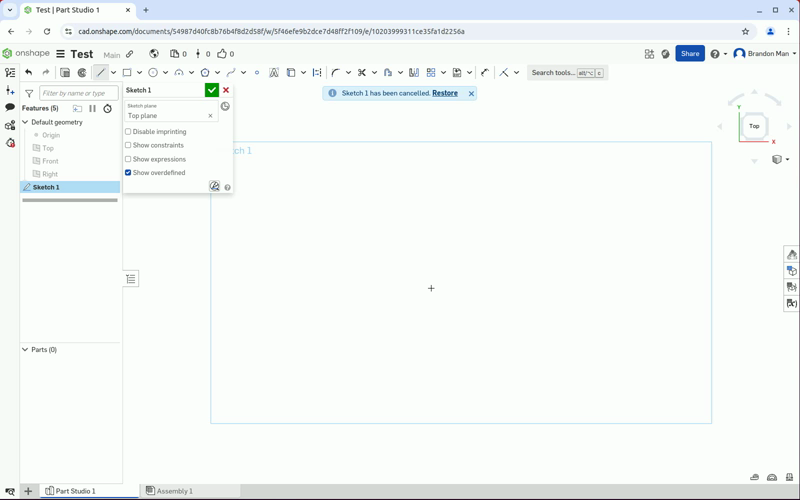
key_up(shift)
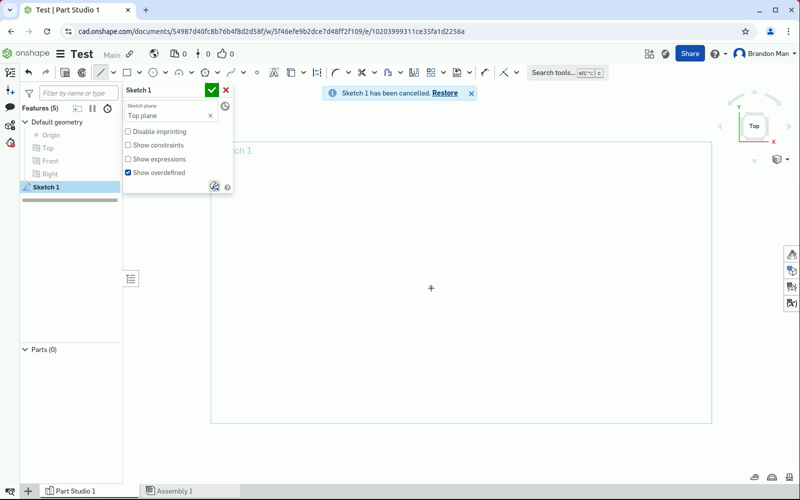
key_down(shift)
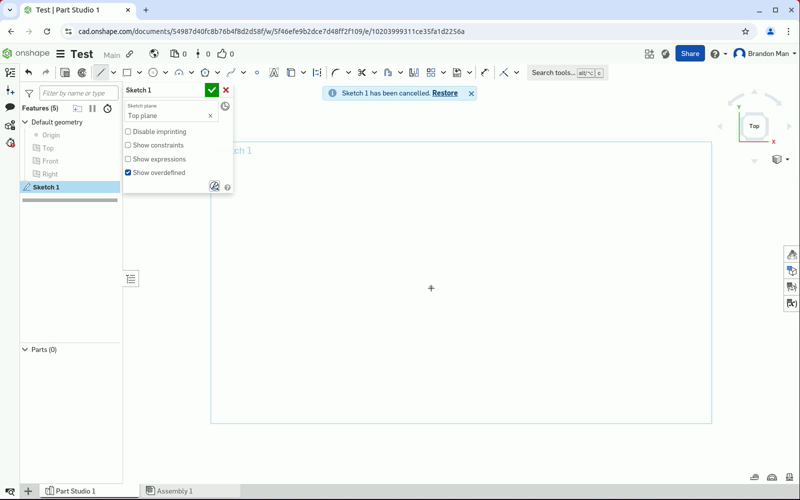
mouse_move(461, 287)
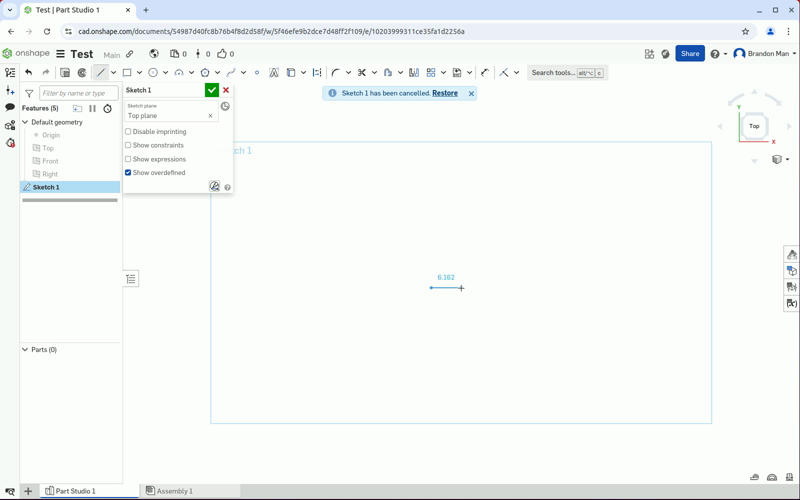
mouse_move(490, 287)
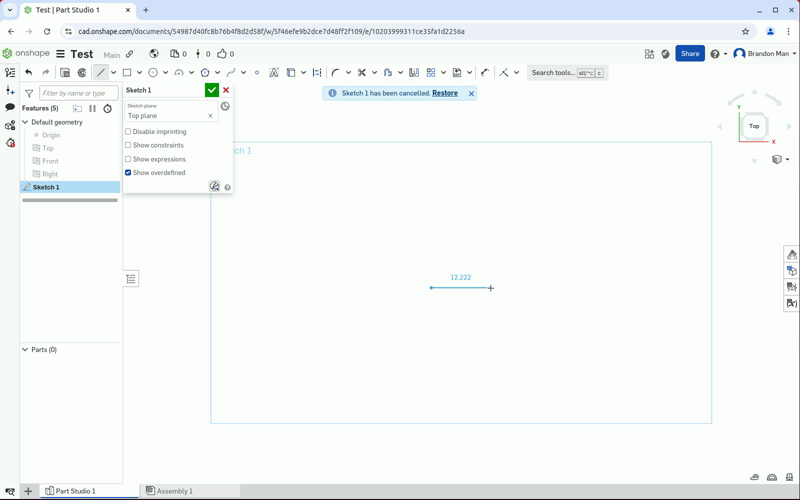
click(490, 287)
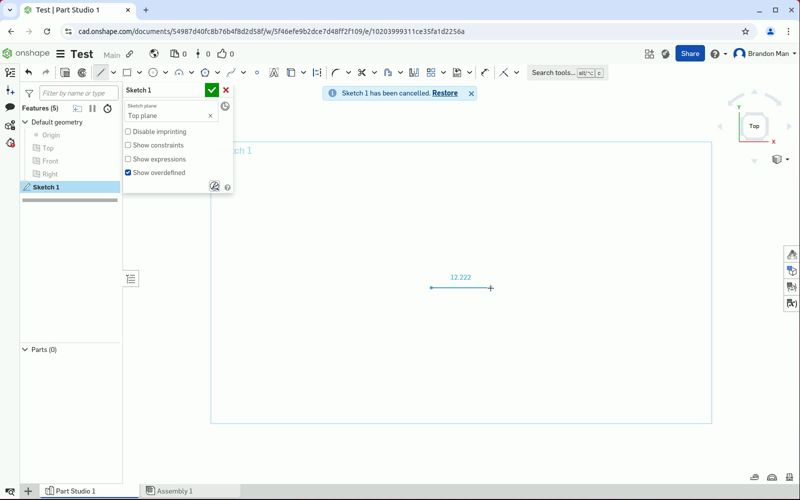
key_up(shift)
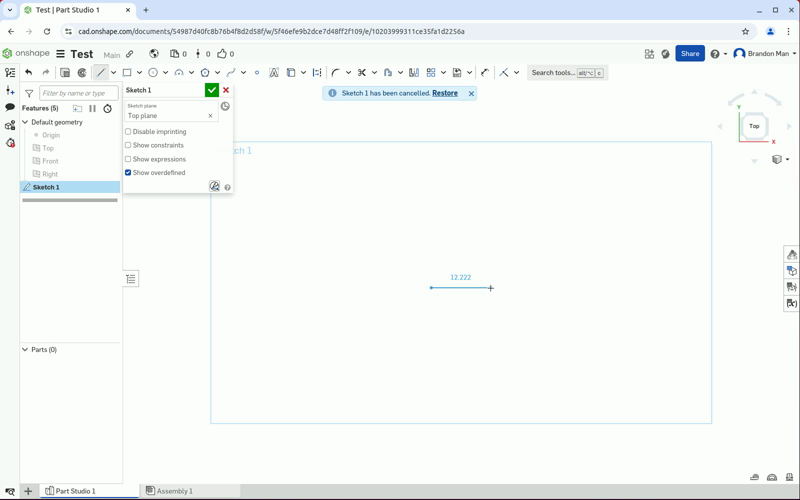
key_down(shift)
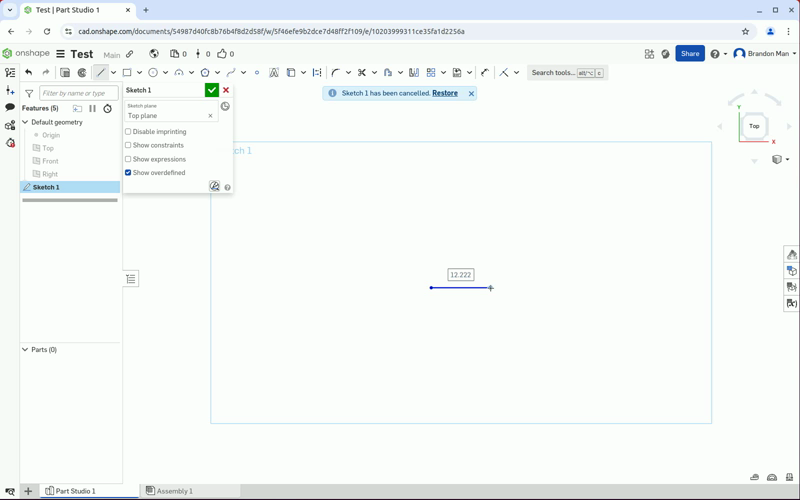
mouse_move(520, 287)
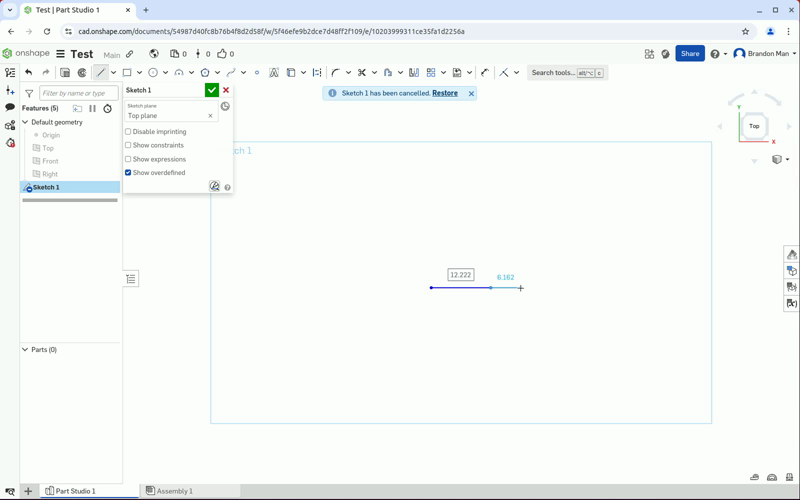
mouse_move(490, 277)
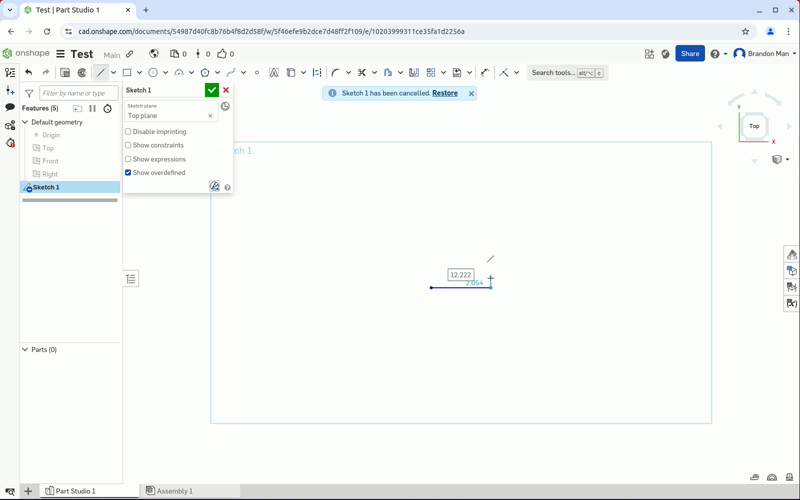
click(490, 277)
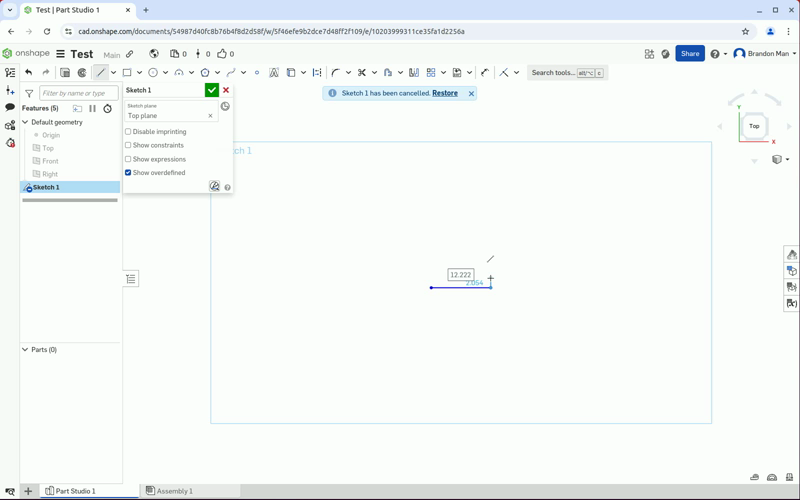
key_up(shift)
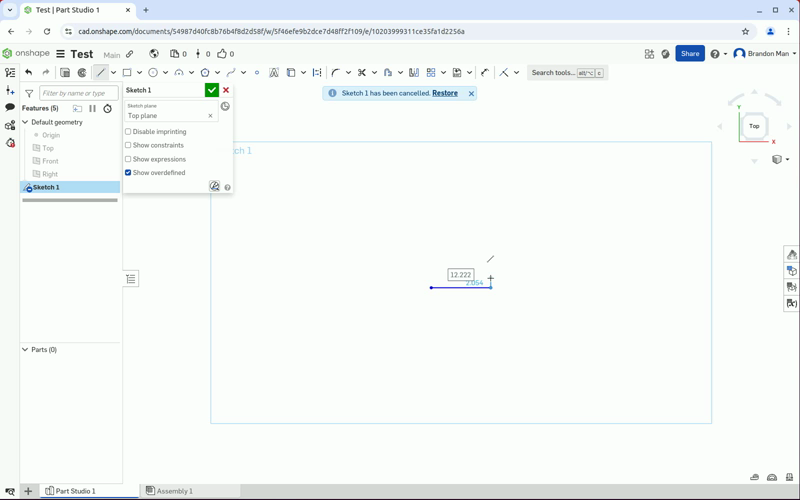
key_down(shift)
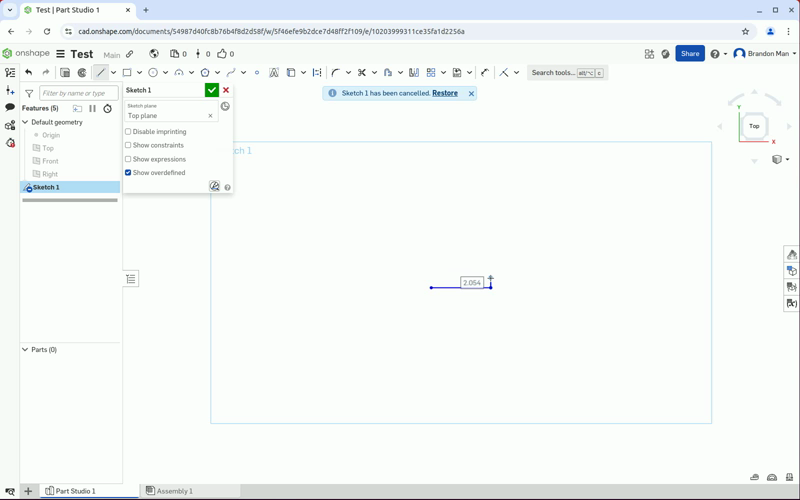
mouse_move(520, 277)
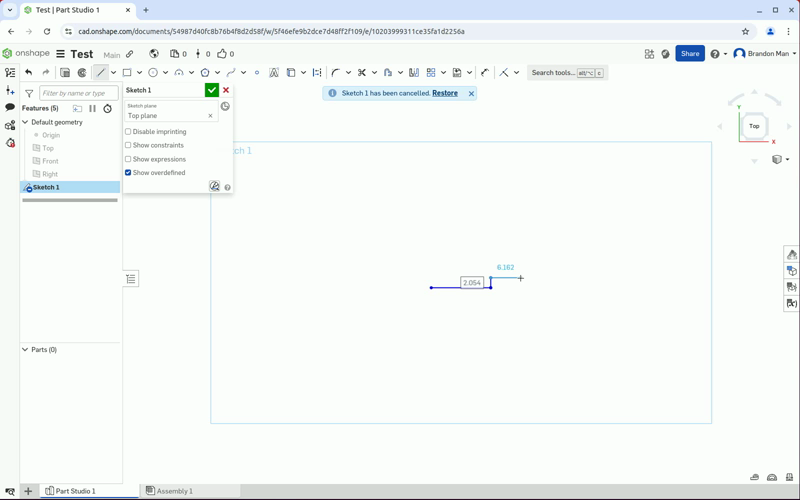
mouse_move(431, 277)
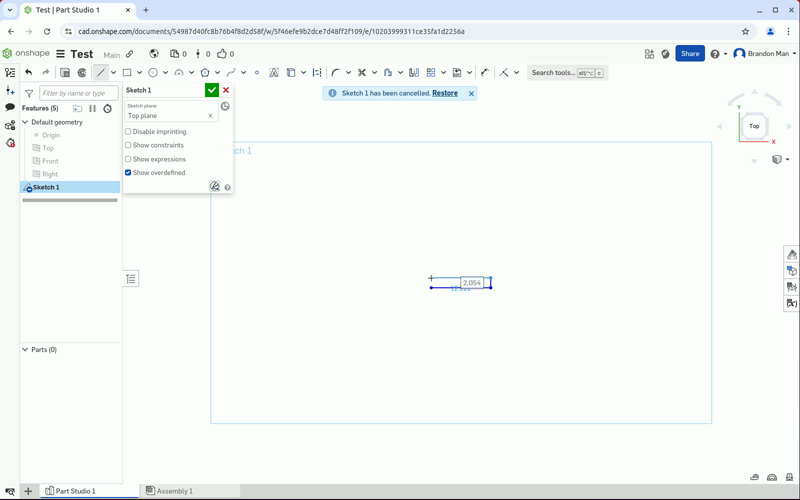
click(431, 277)
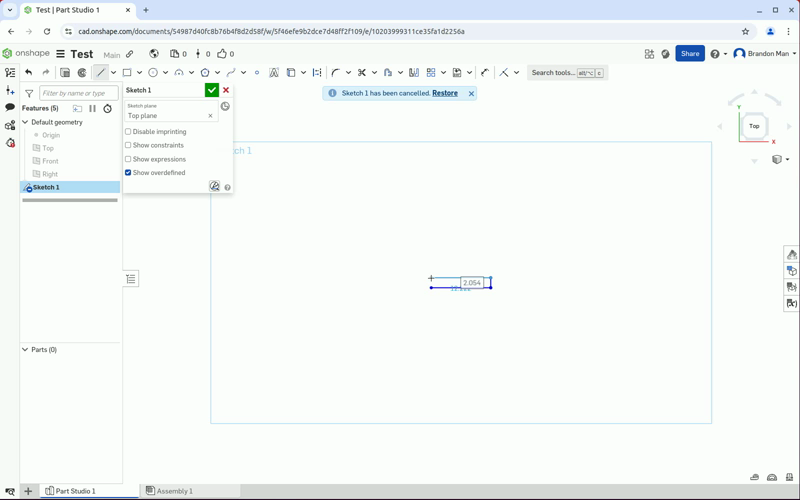
key_up(shift)
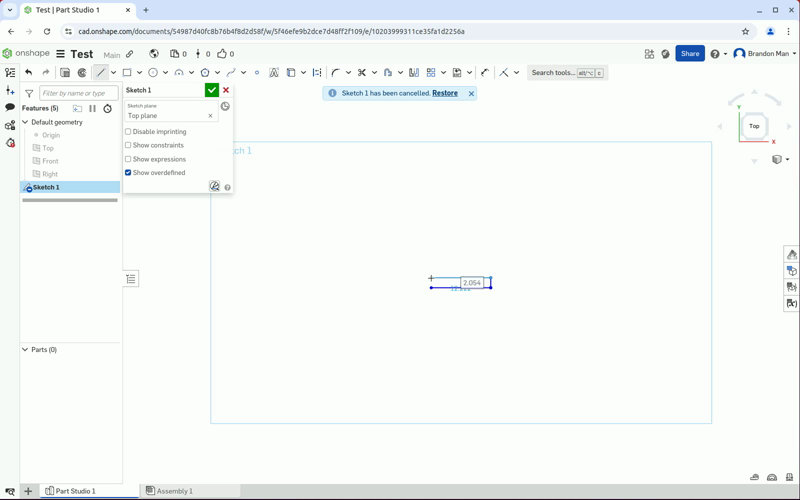
mouse_move(461, 277)
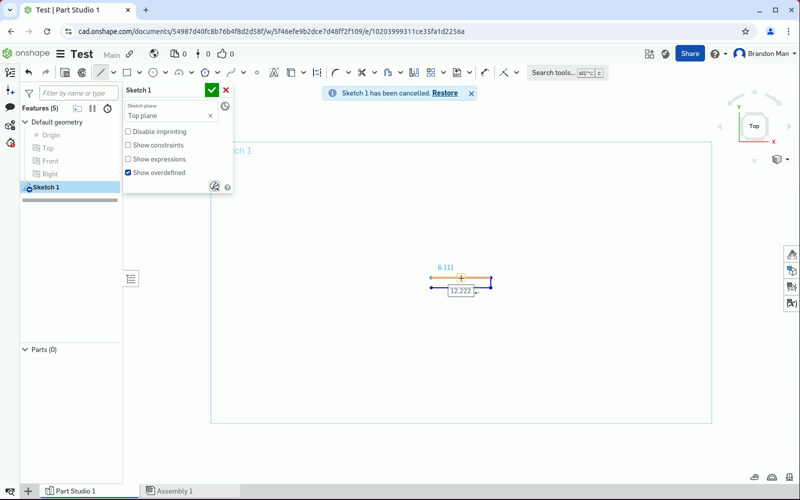
key_down(shift)
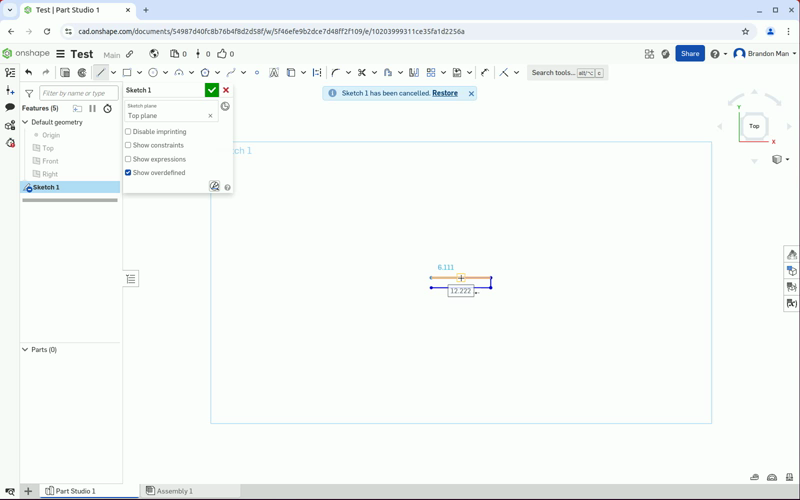
mouse_move(431, 287)
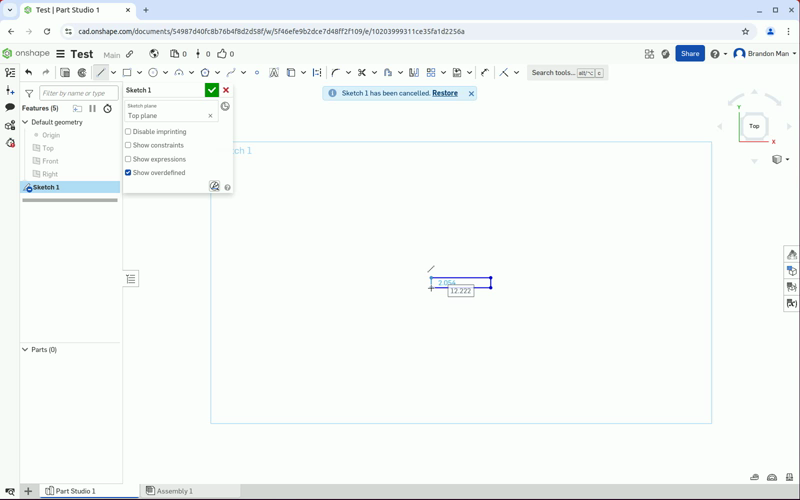
key_up(shift)
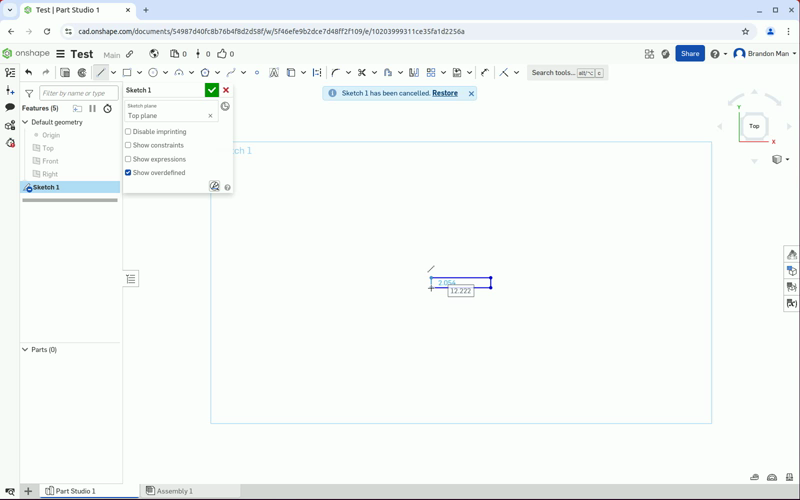
click(431, 287)
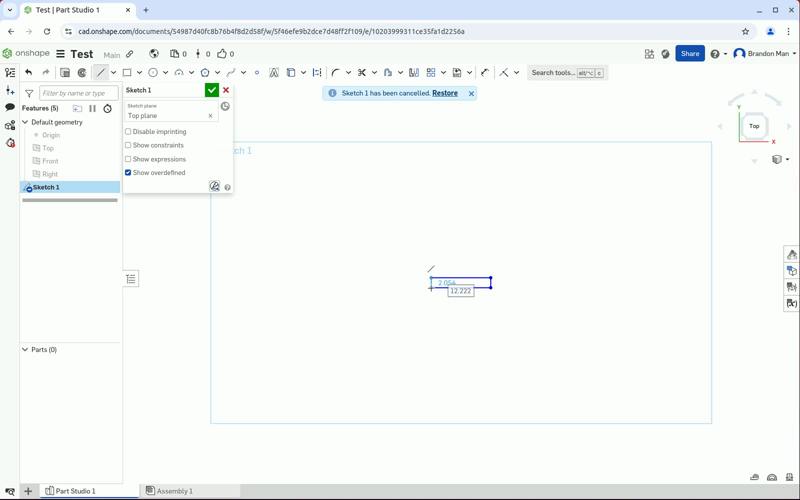
key(esc)
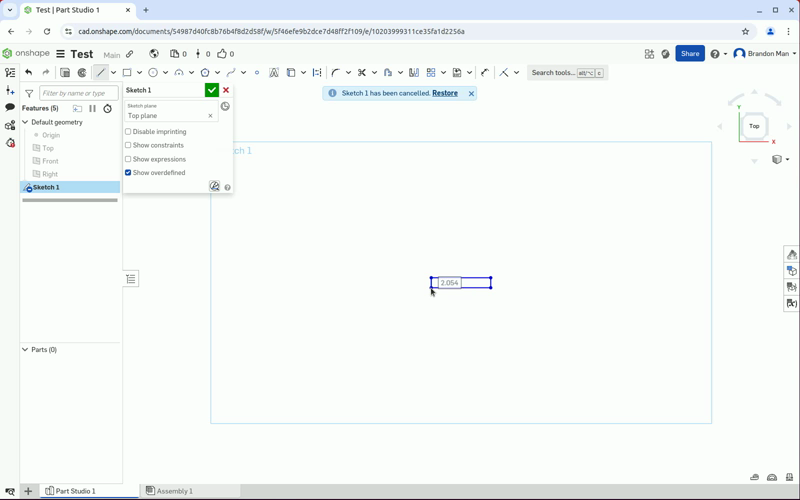
mouse_move(464, 282)
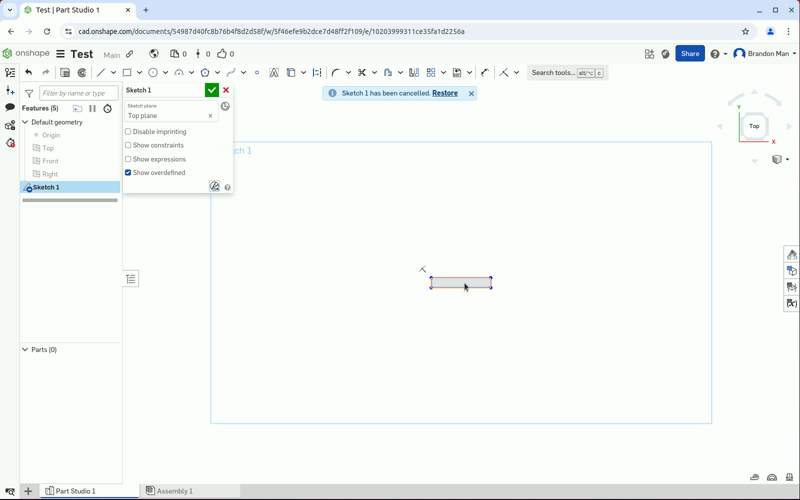
scroll(6)
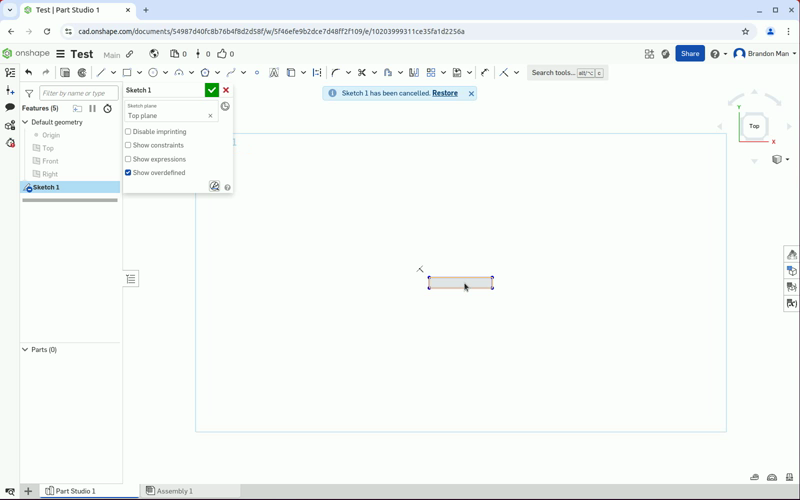
scroll(6)
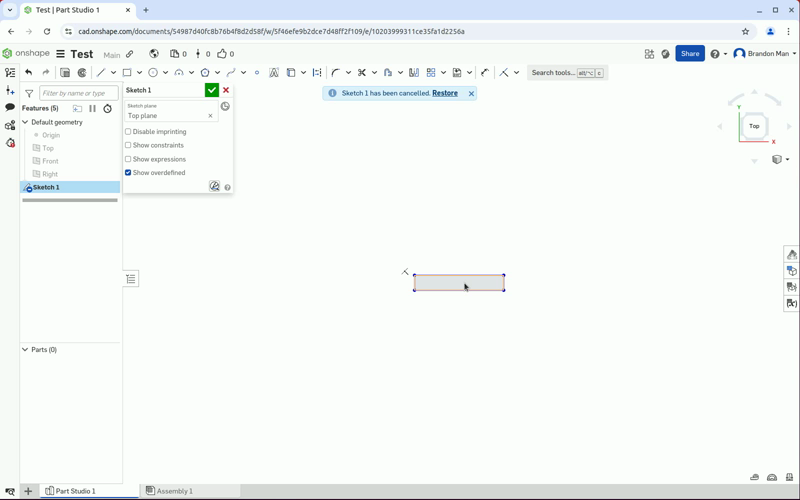
scroll(6)
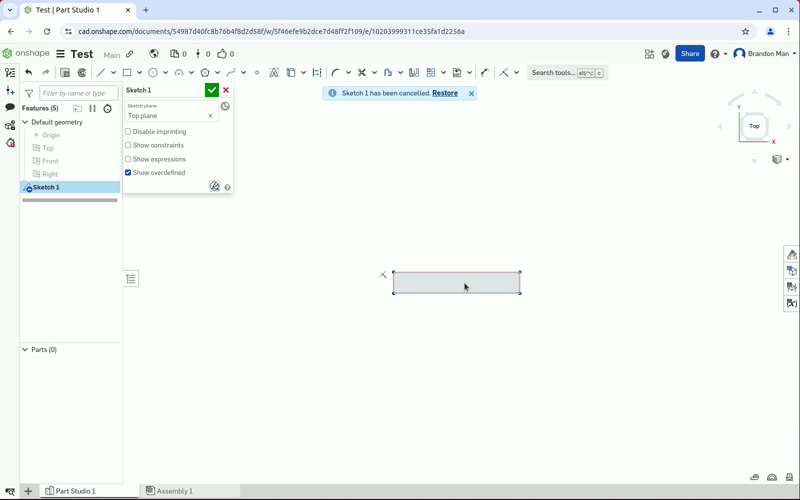
scroll(6)
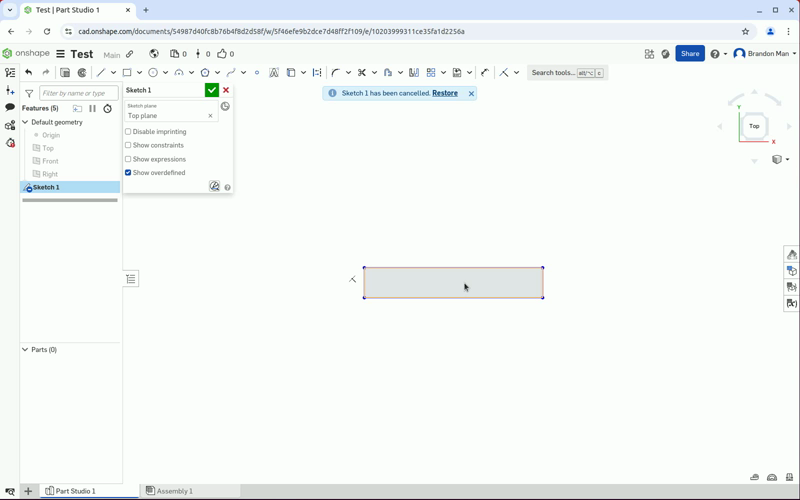
scroll(6)
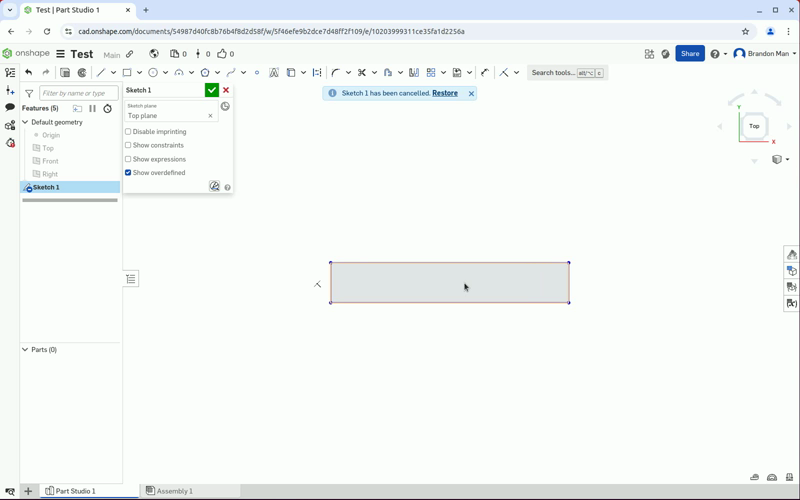
scroll(6)
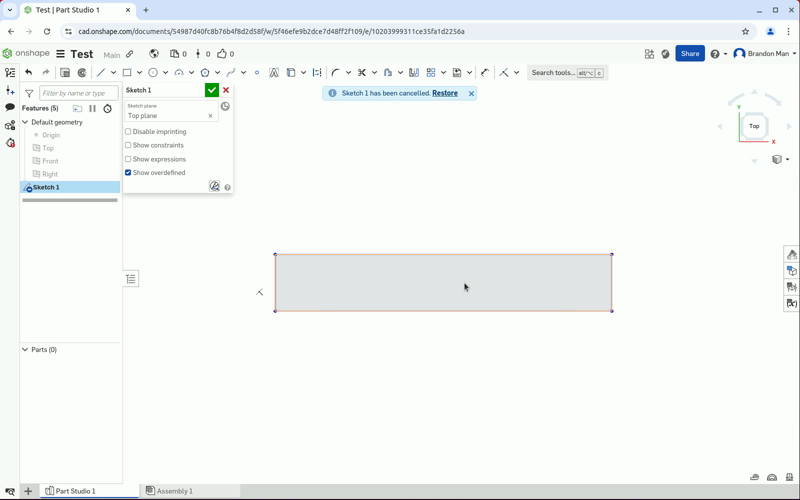
scroll(6)
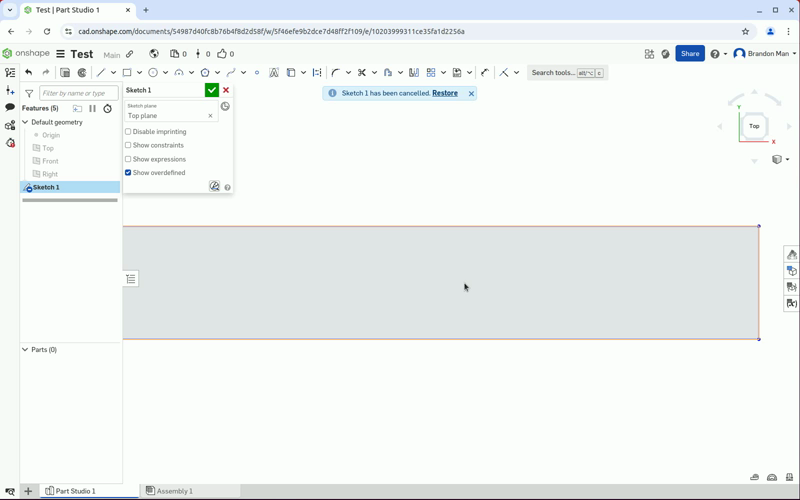
click(464, 282)
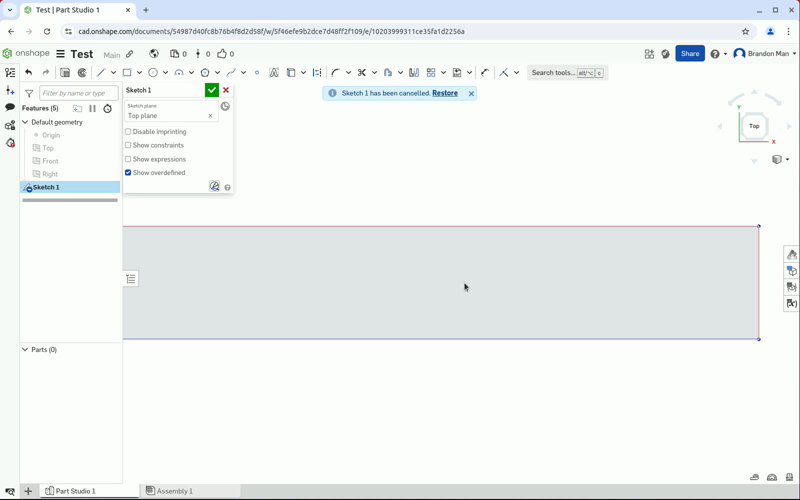
scroll(-6)
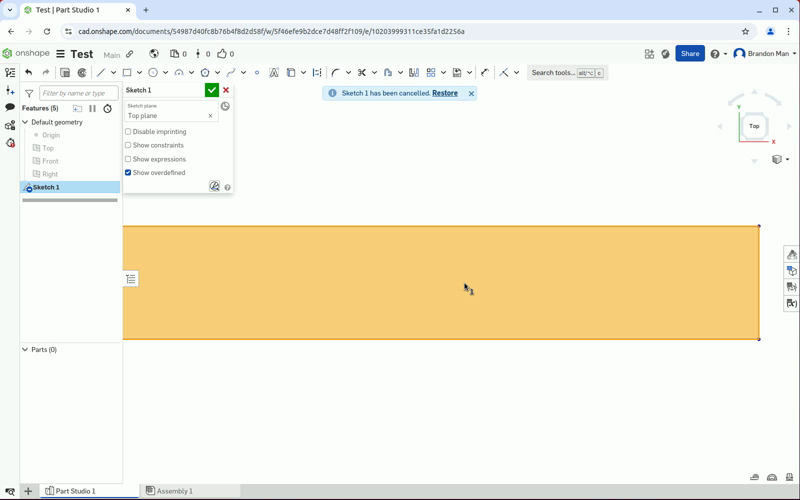
scroll(-6)
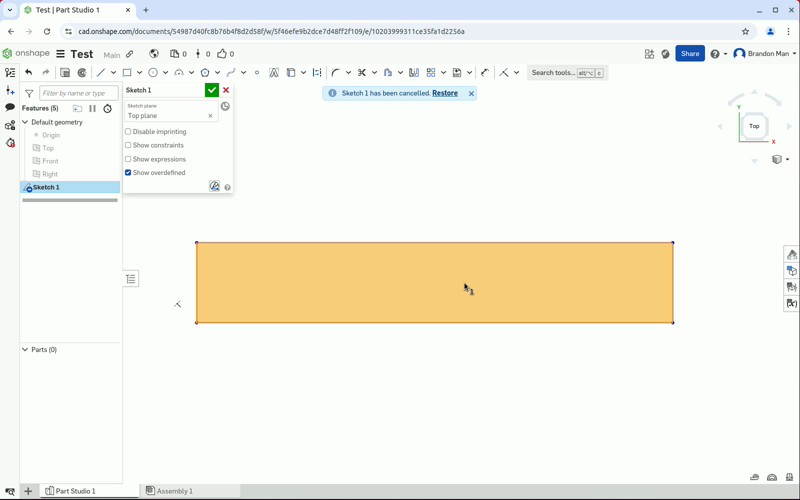
scroll(-6)
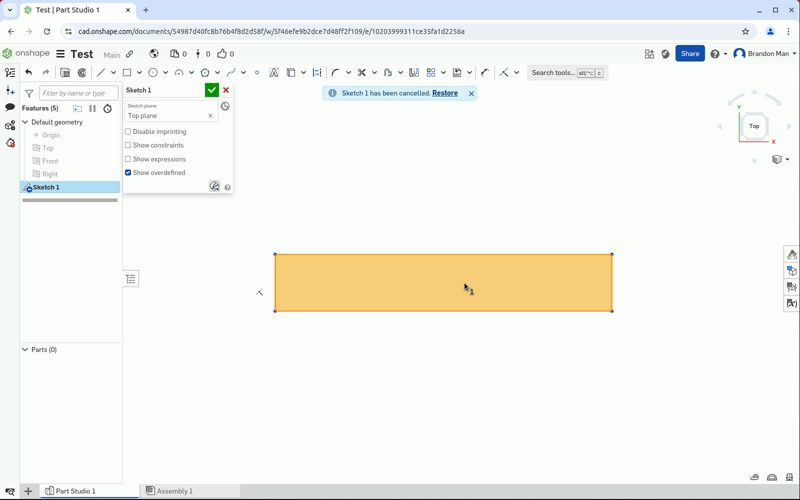
scroll(-6)
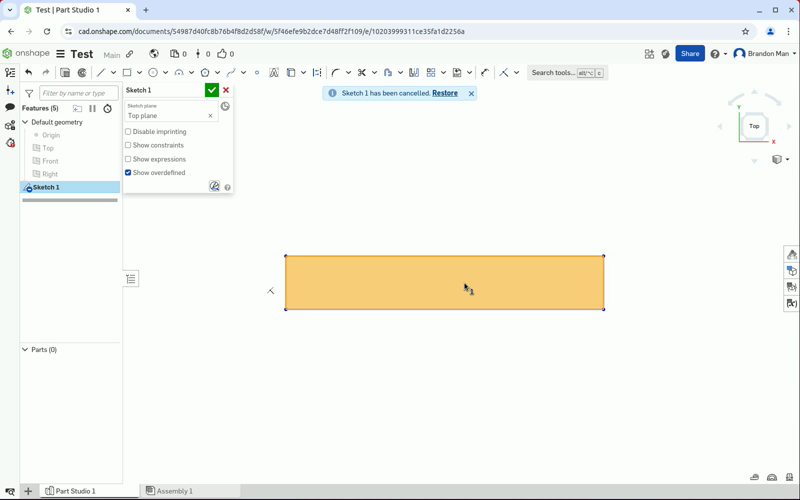
scroll(-6)
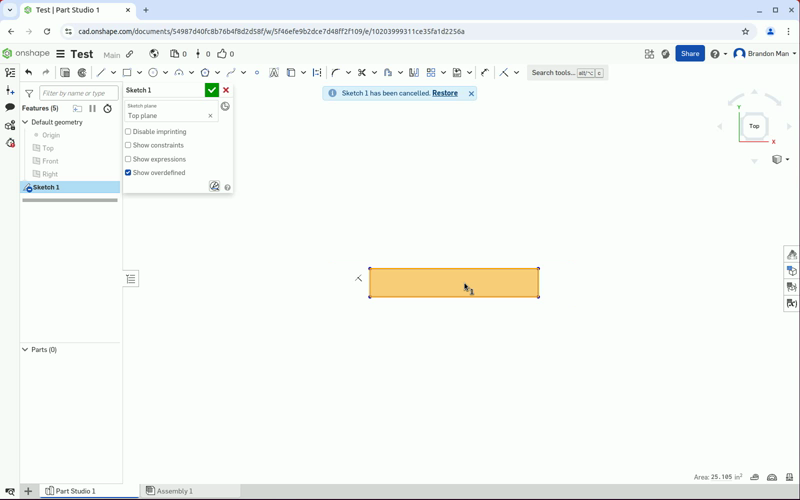
scroll(-6)
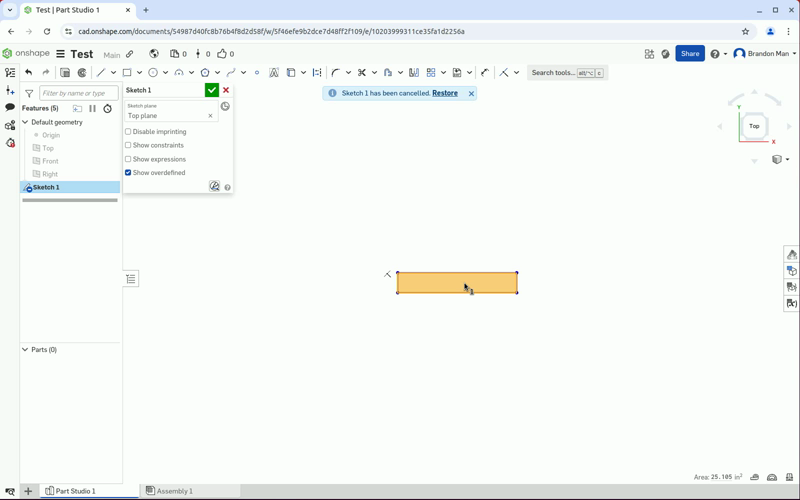
scroll(-6)
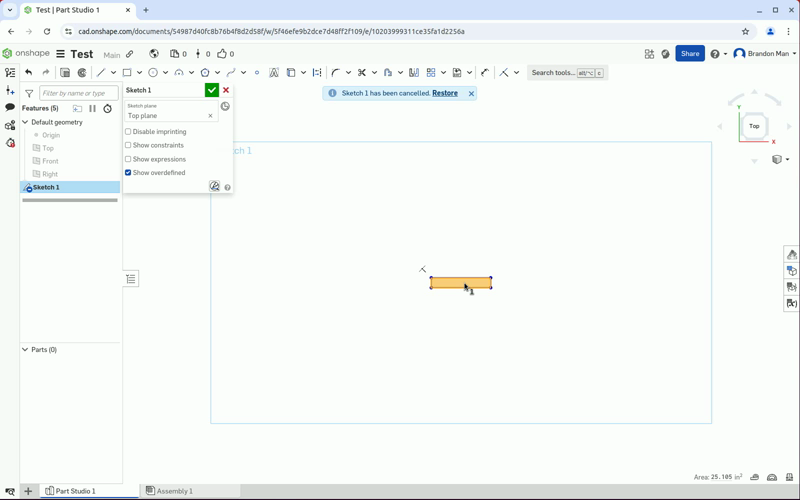
mouse_move(73, 352)
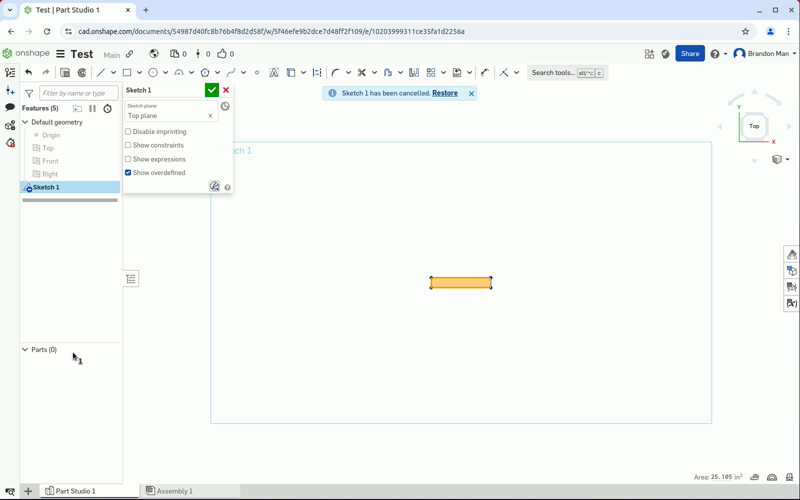
key(shift+y)
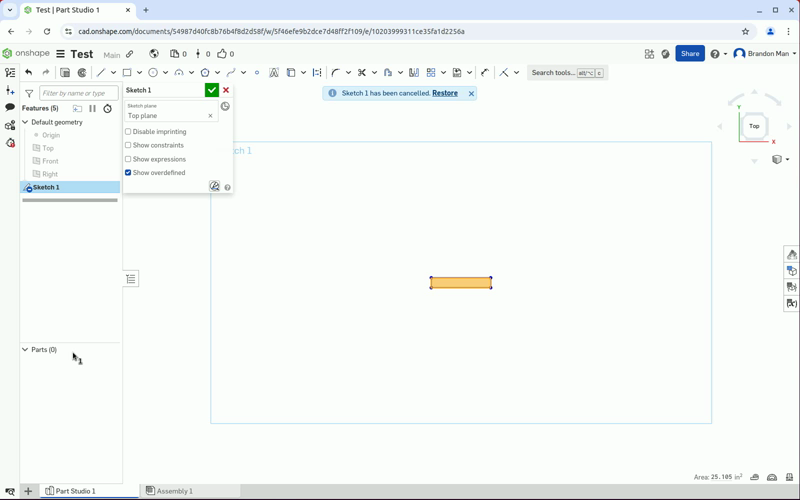
key(shift+e)
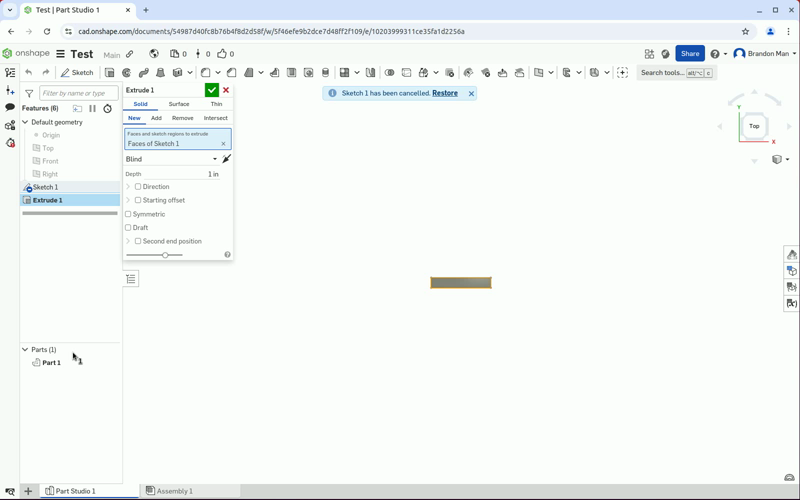
mouse_move(143, 106)
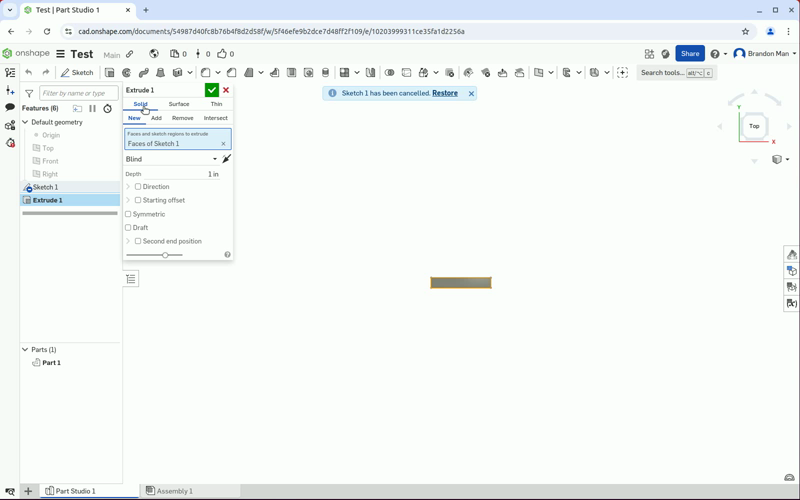
click(143, 106)
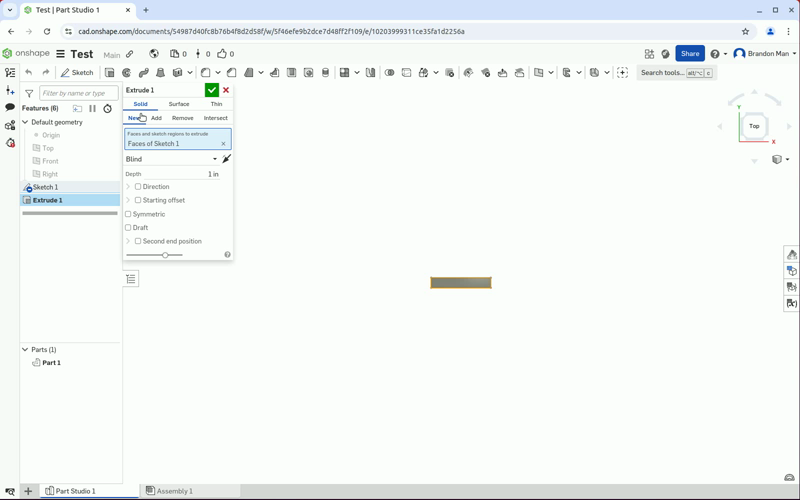
mouse_move(137, 120)
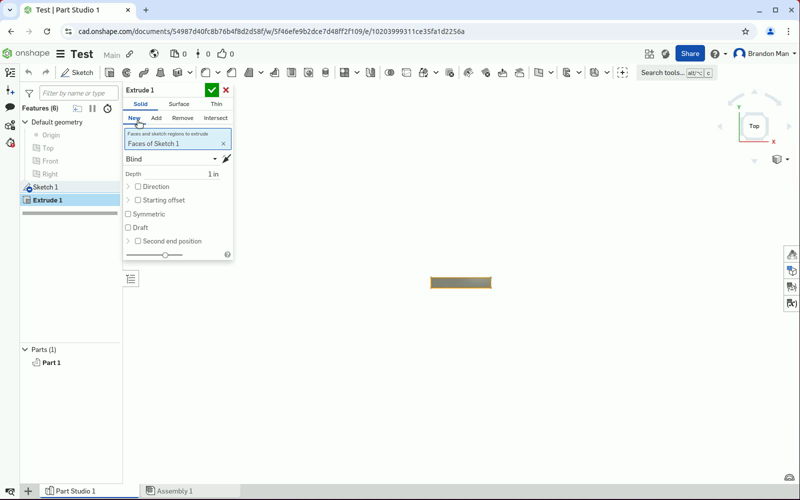
click(137, 120)
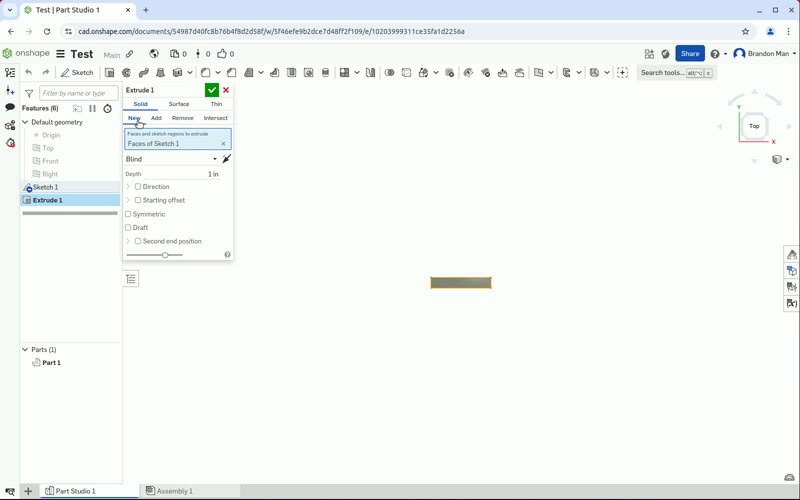
key(tab, 4)
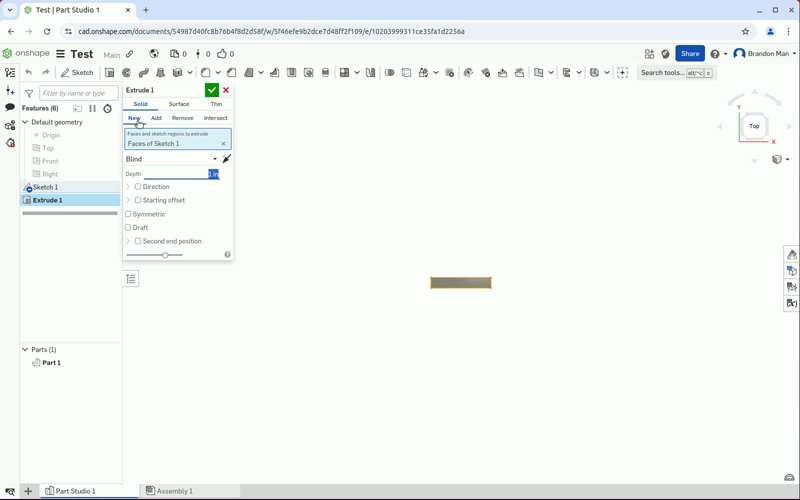
text(16.128)
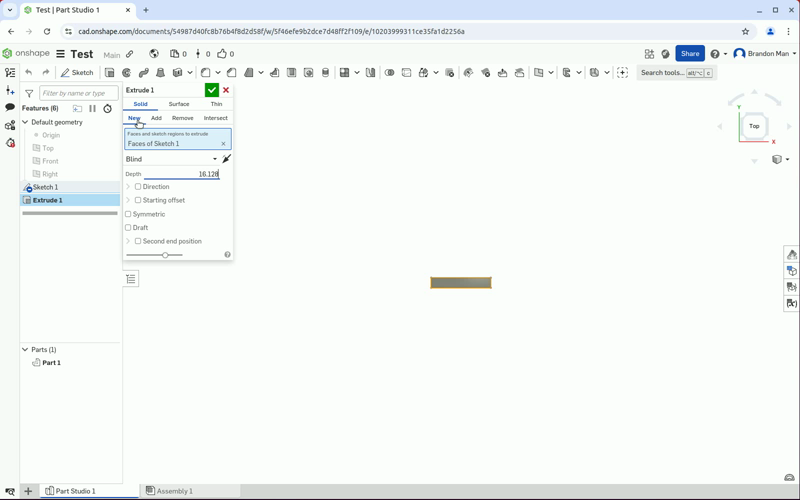
key(enter)
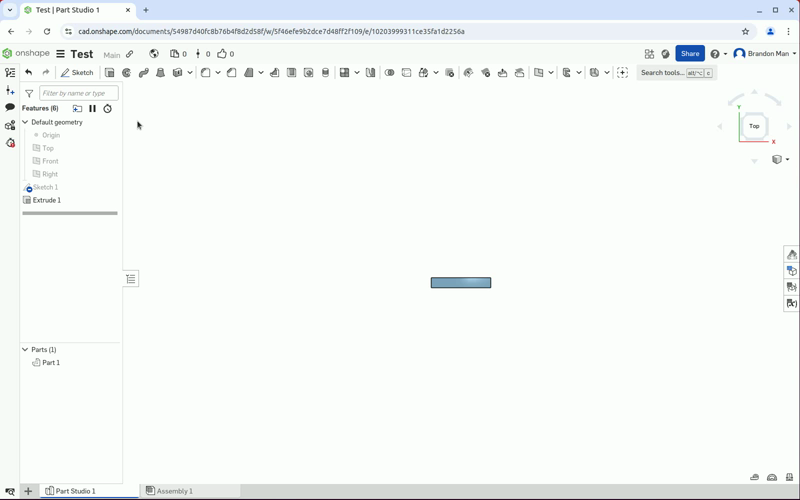
key(shift+h)
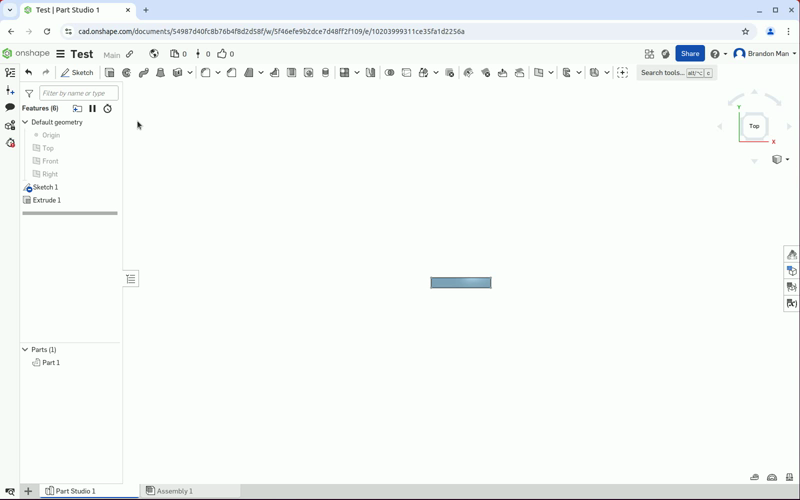
key(shift+h)
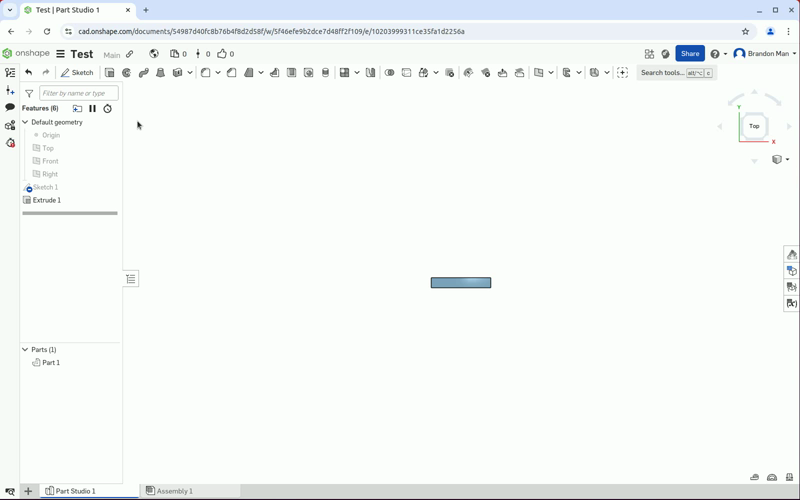
mouse_move(73, 189)
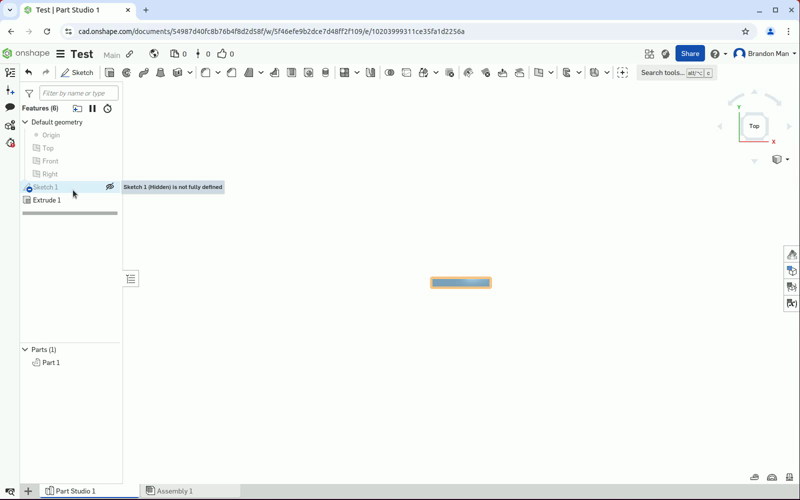
click(73, 189)
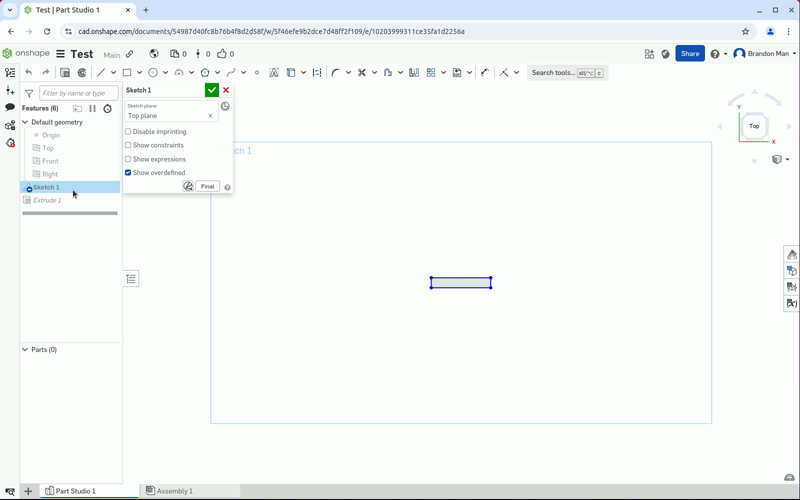
mouse_move(229, 92)
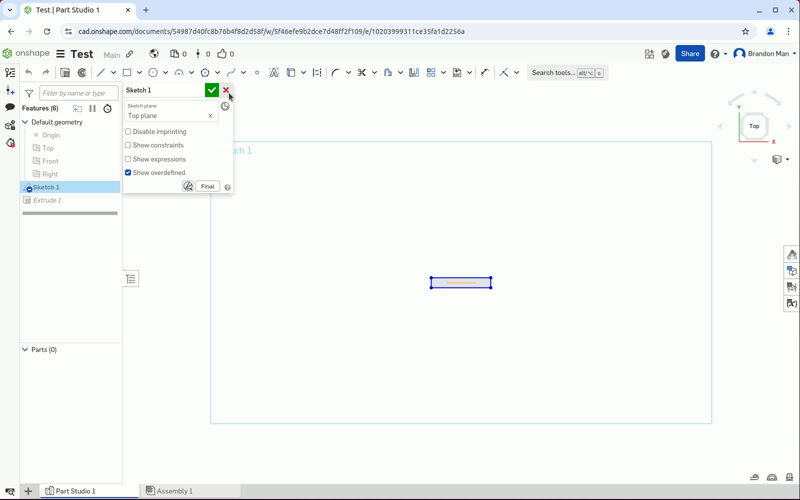
click(229, 92)
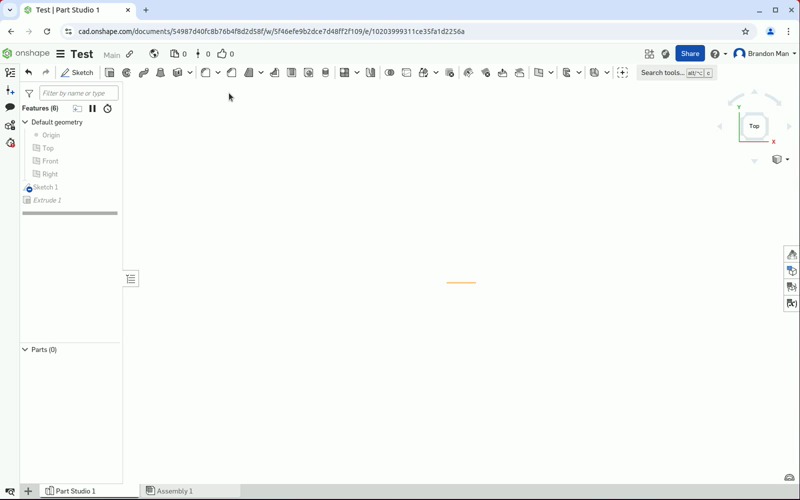
mouse_move(73, 352)
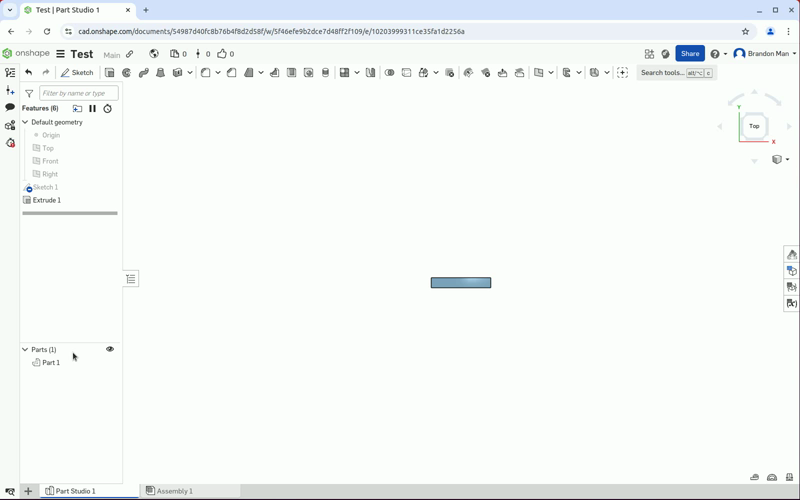
key(y)
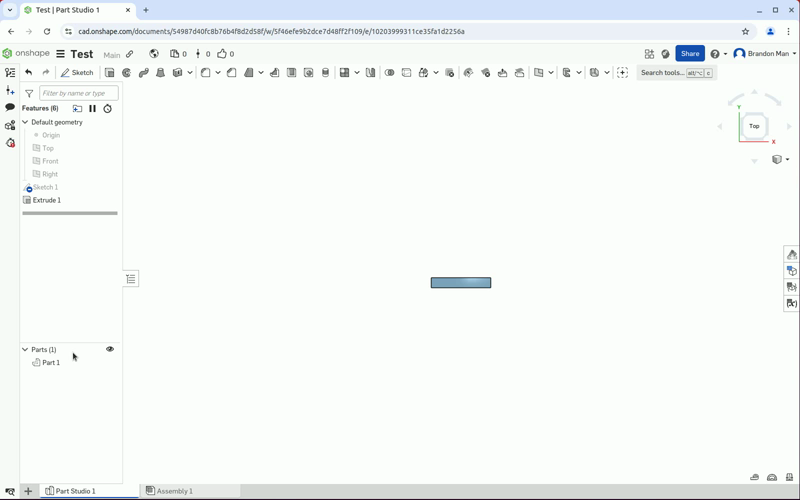
key(shift+p)
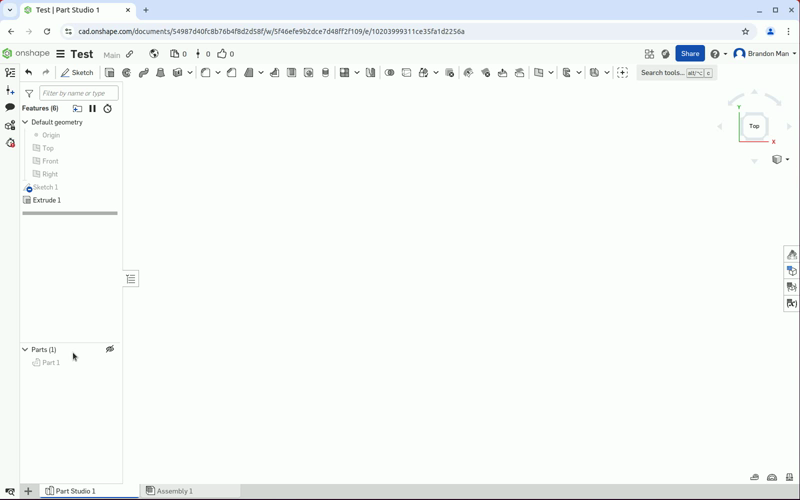
key(space)
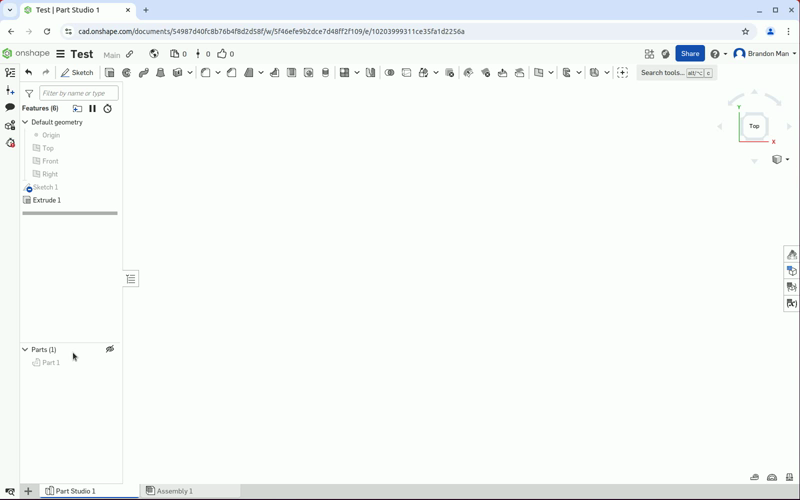
key_down(shift)
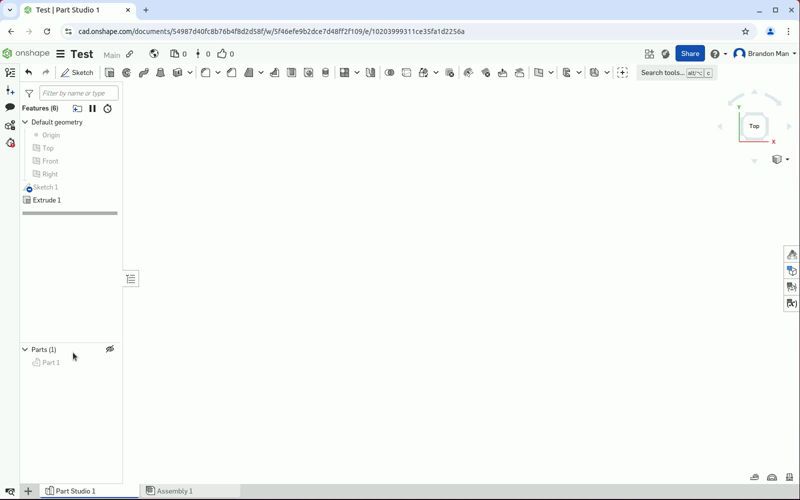
key(up)
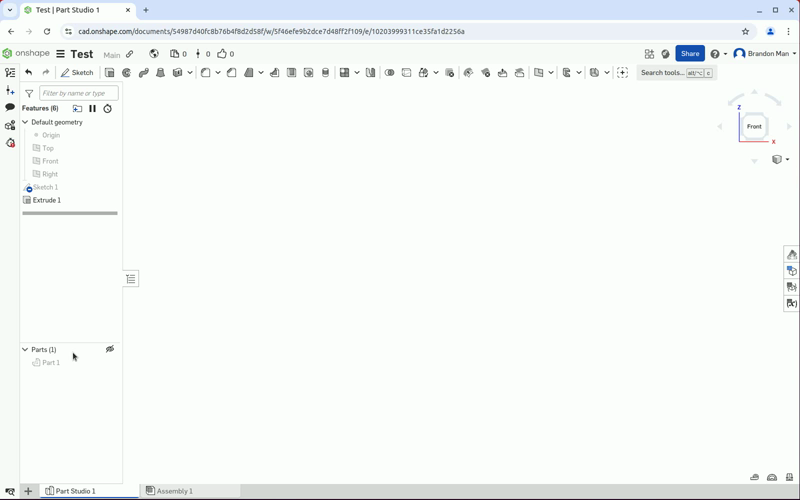
key_up(shift)
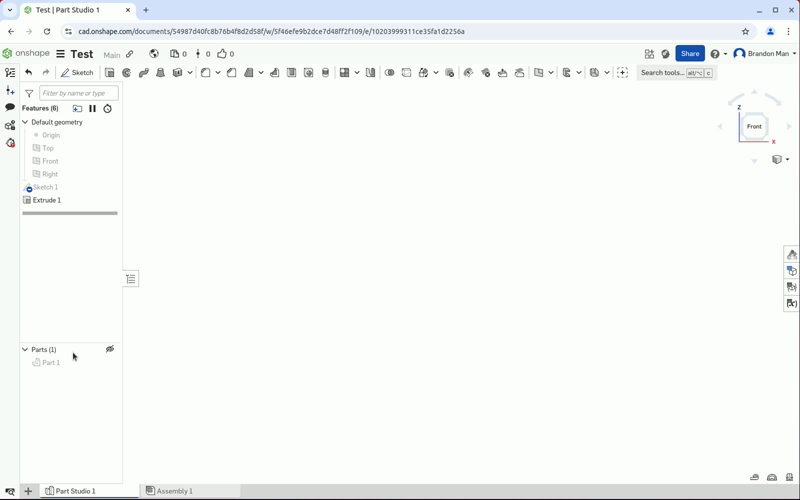
key(space)
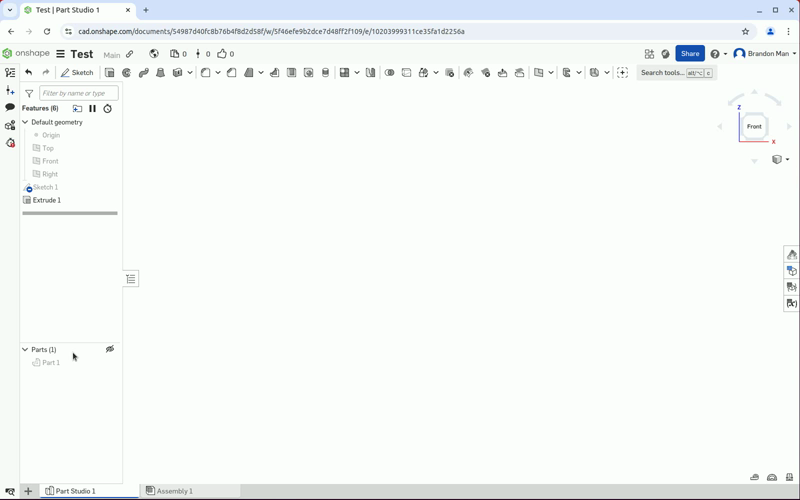
key_down(shift)
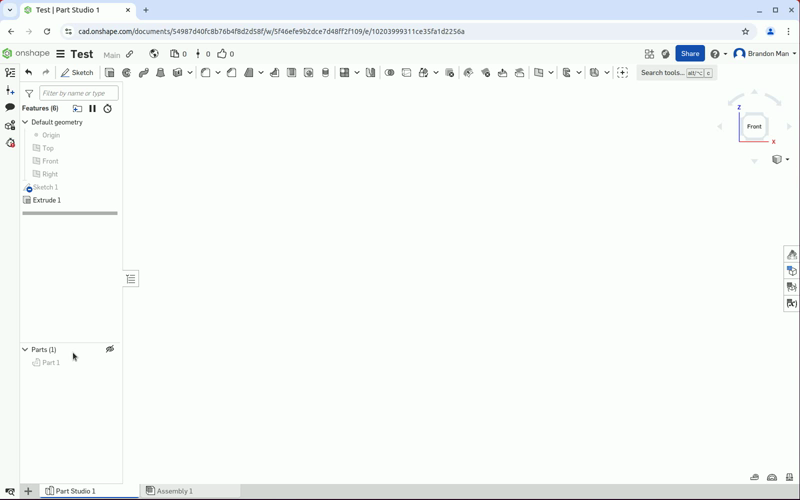
key(left)
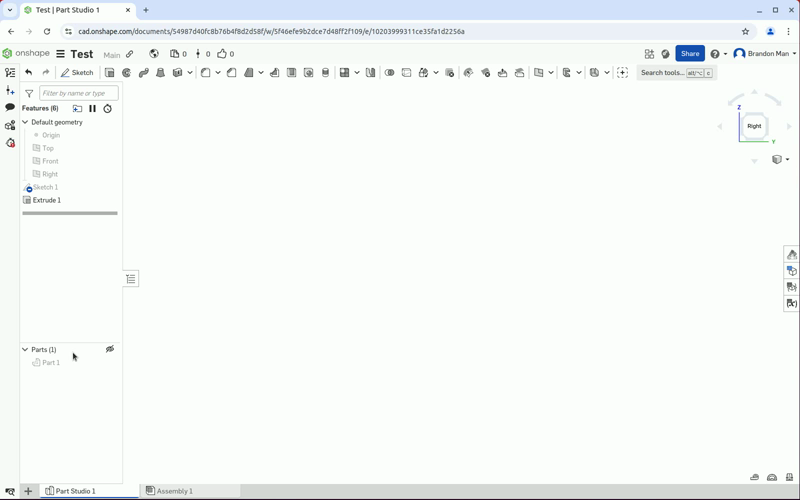
key_up(shift)
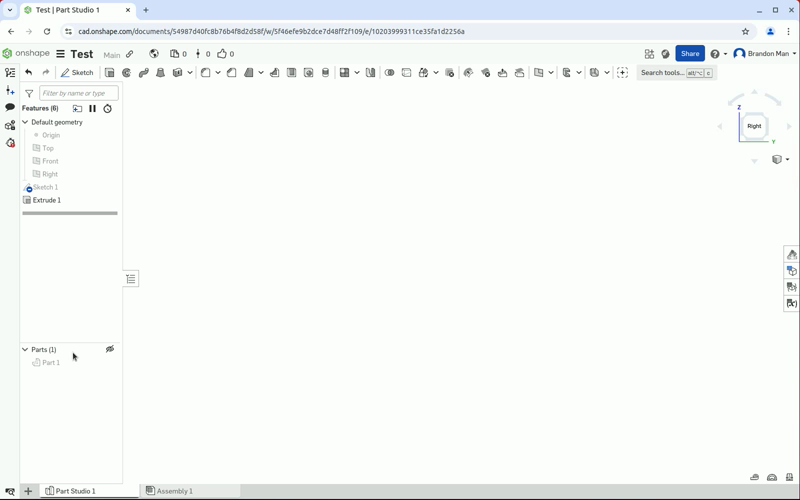
mouse_move(73, 352)
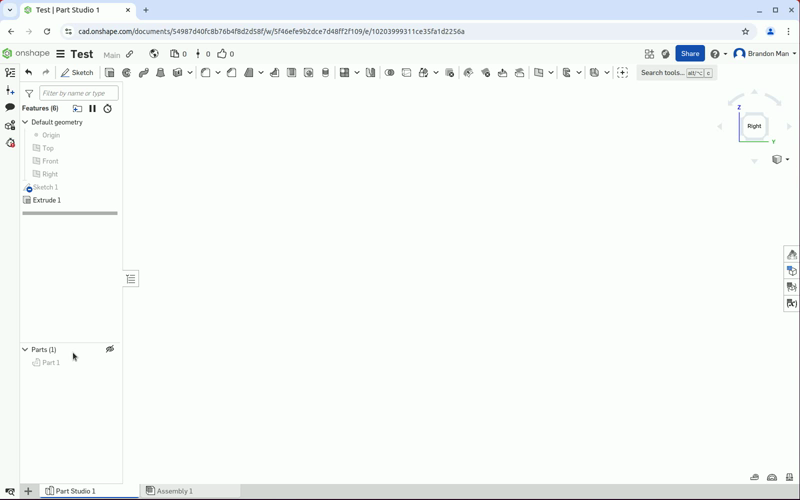
key(shift+y)
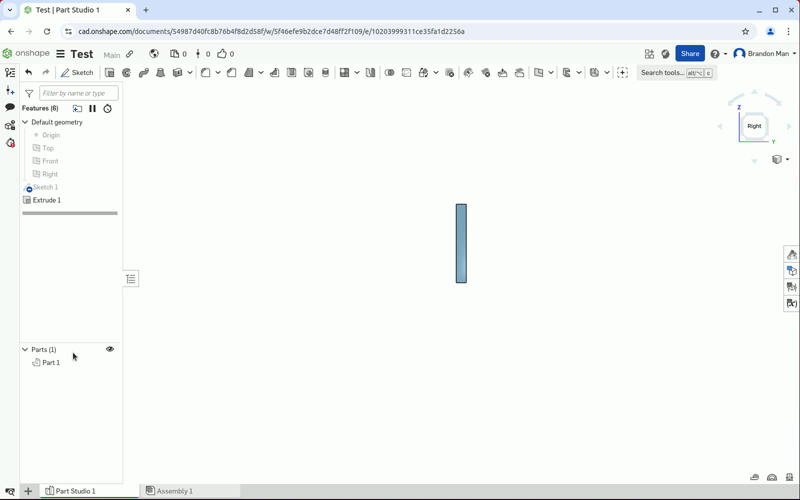
mouse_move(541, 75)
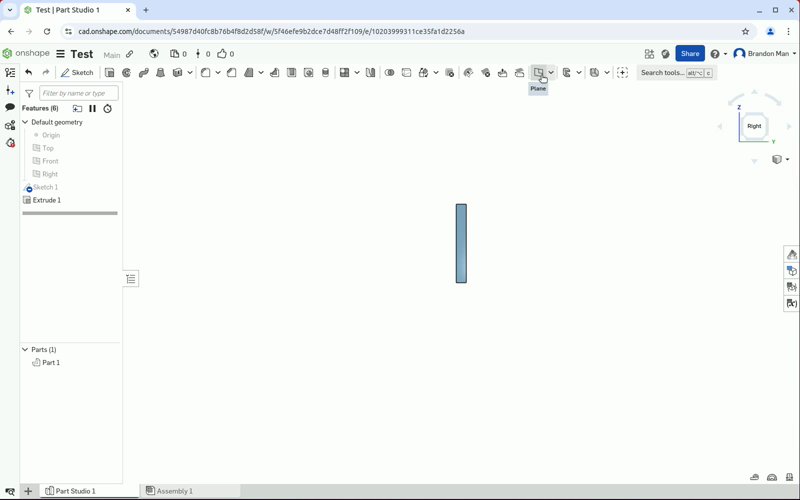
click(541, 75)
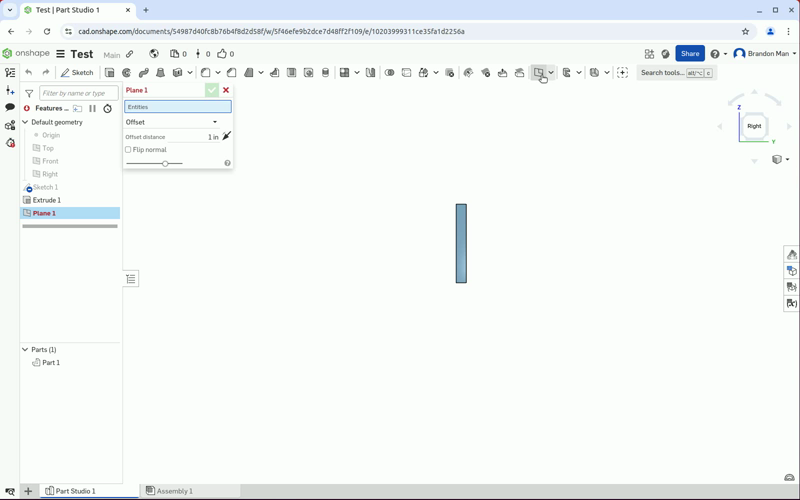
mouse_move(73, 176)
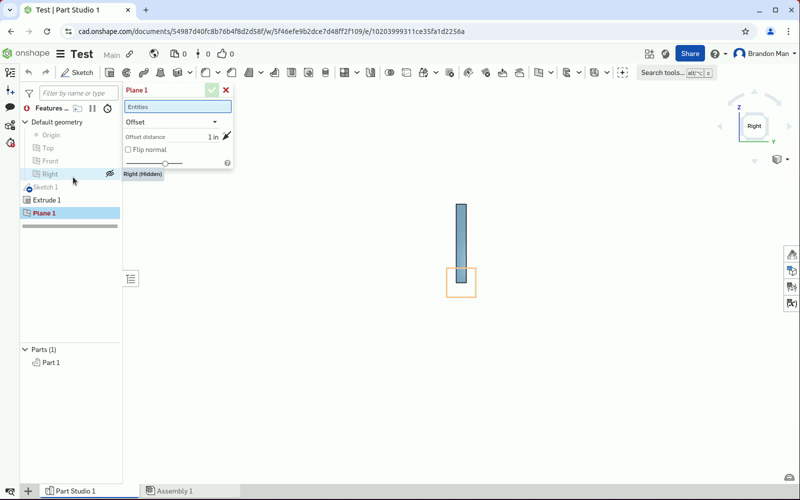
click(73, 176)
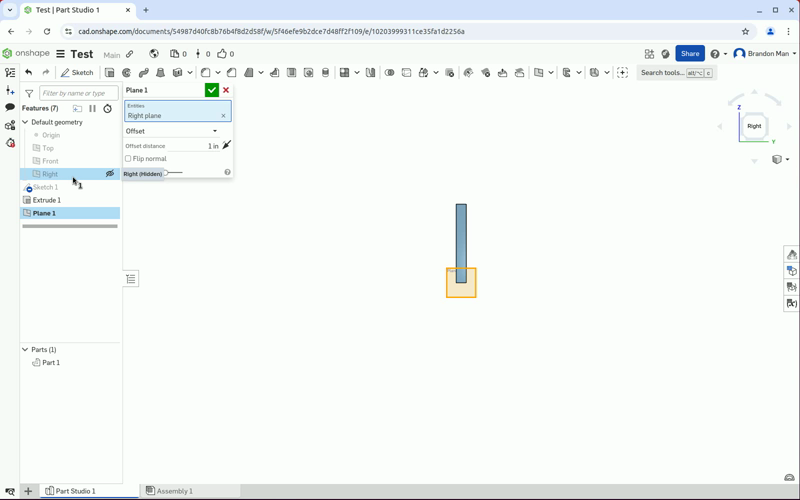
key(tab, 2)
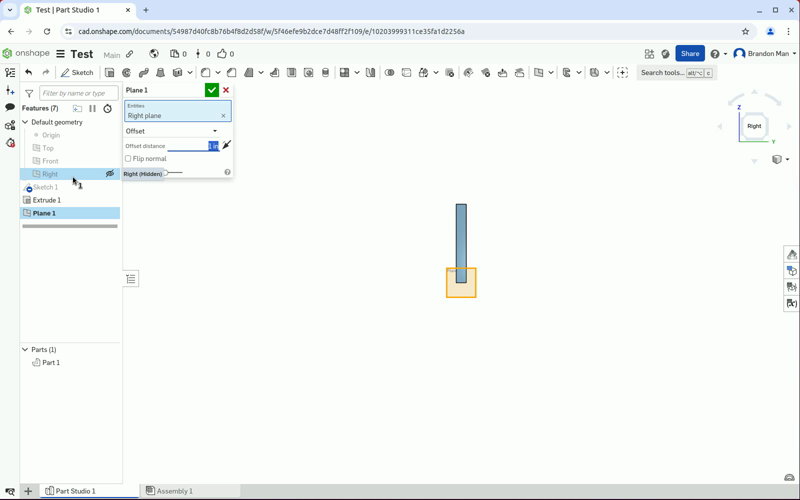
text(6.008)
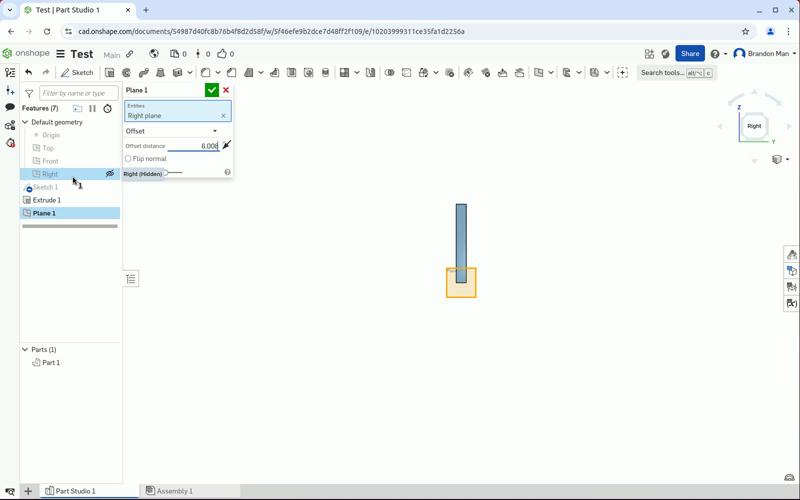
key(enter, 2)
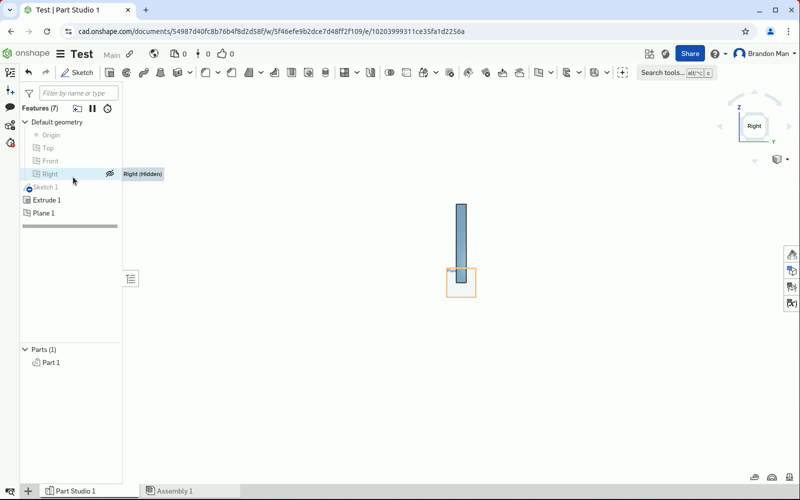
key(shift+s)
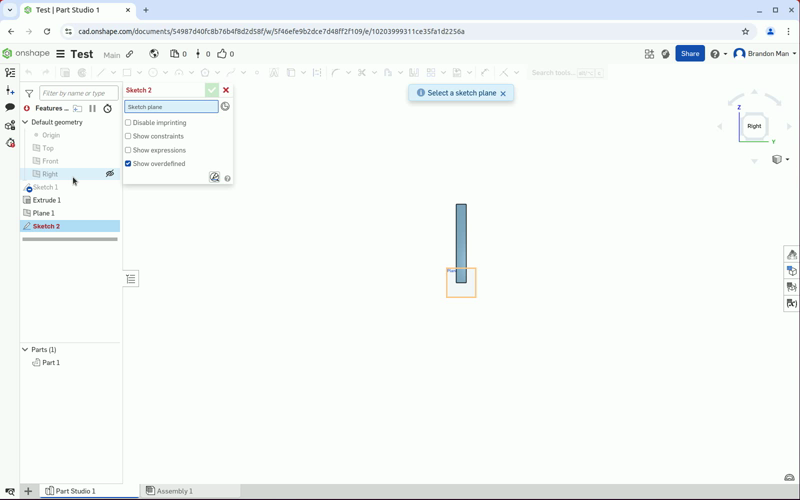
mouse_move(73, 215)
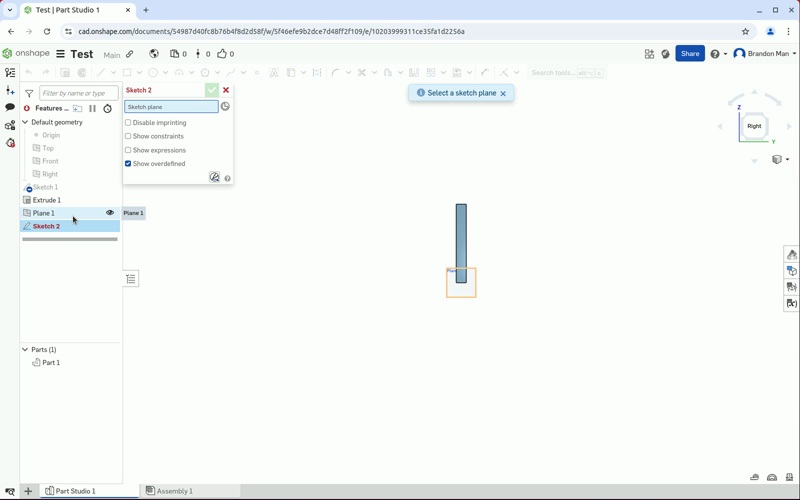
click(73, 215)
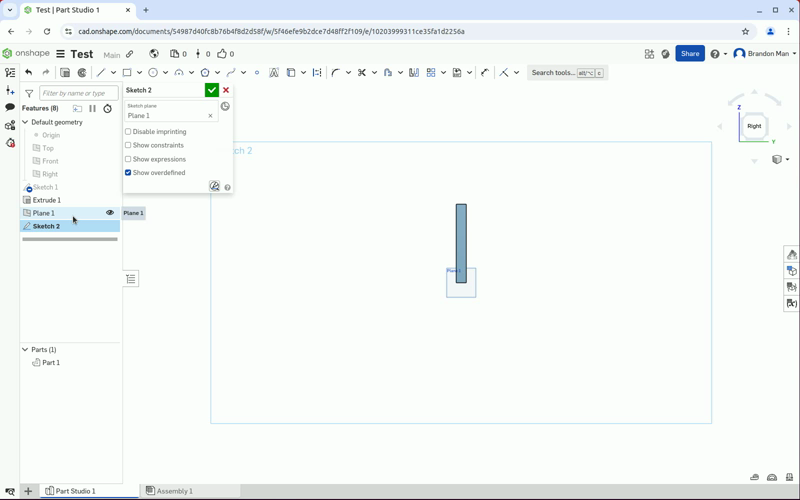
mouse_move(73, 352)
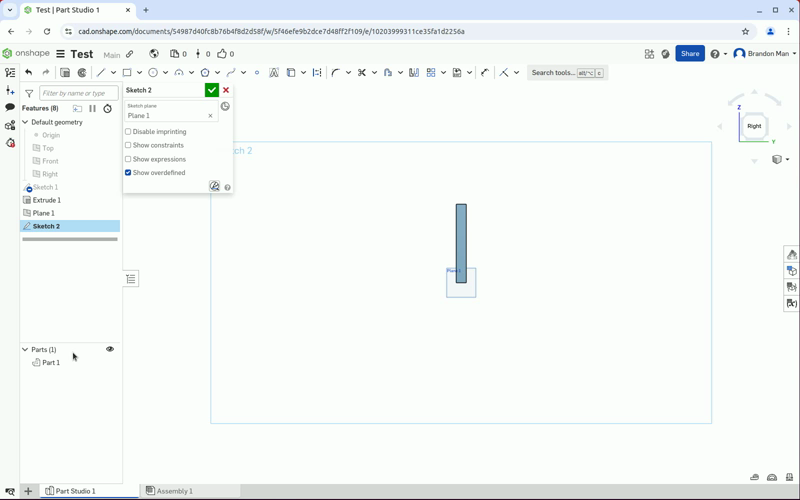
key(y)
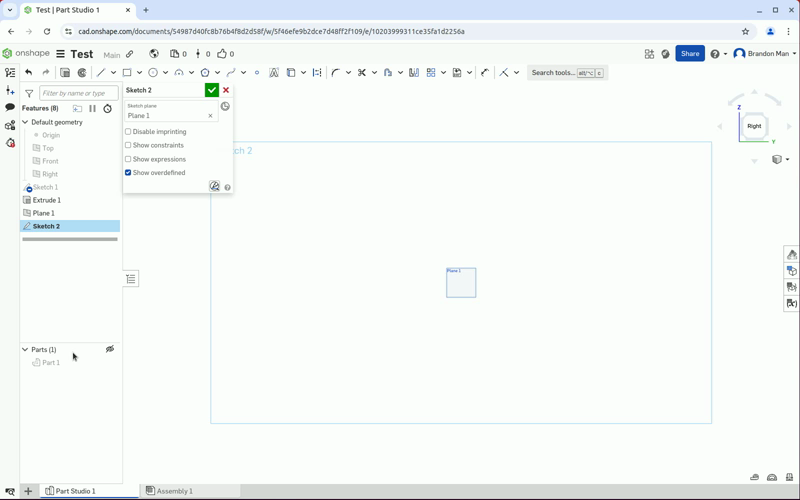
key(l)
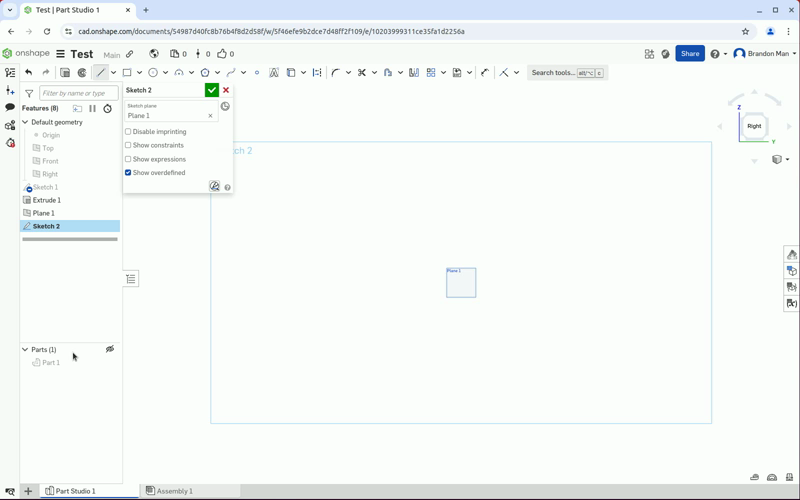
key_down(shift)
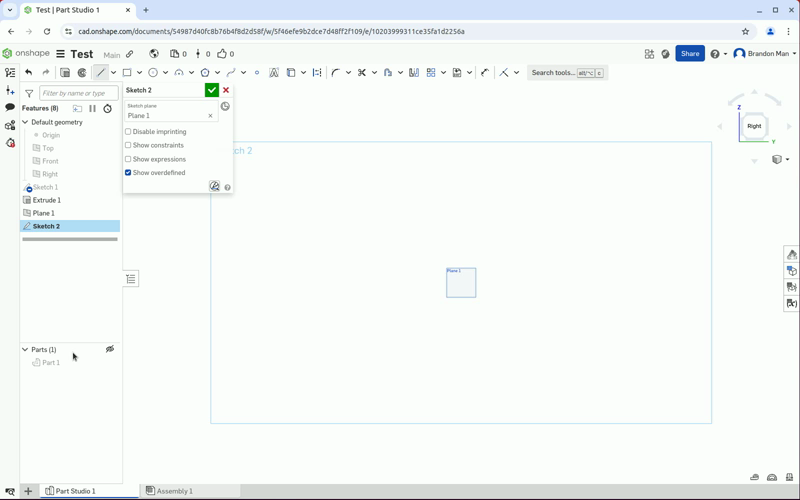
mouse_move(456, 282)
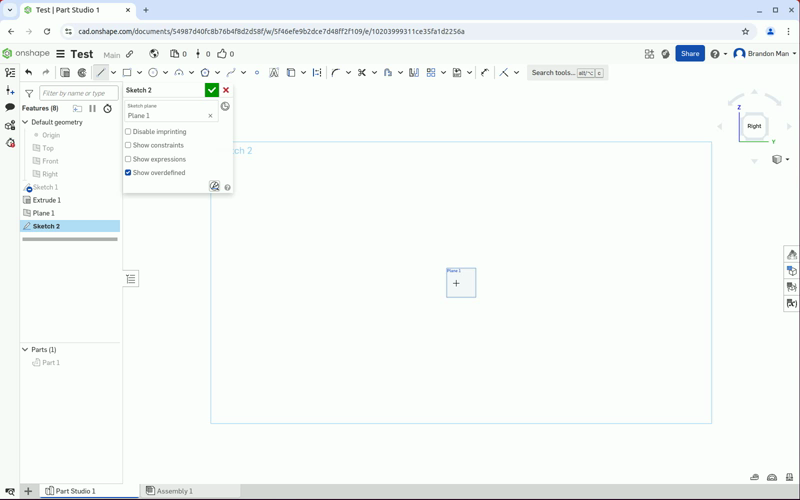
click(456, 282)
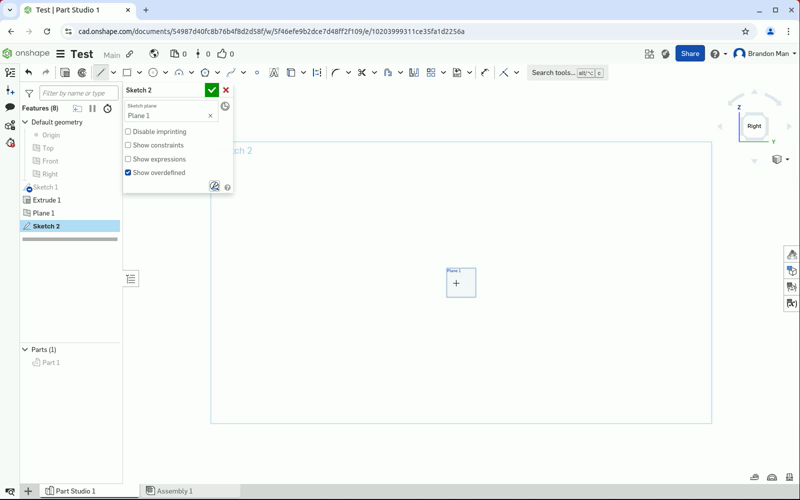
key_up(shift)
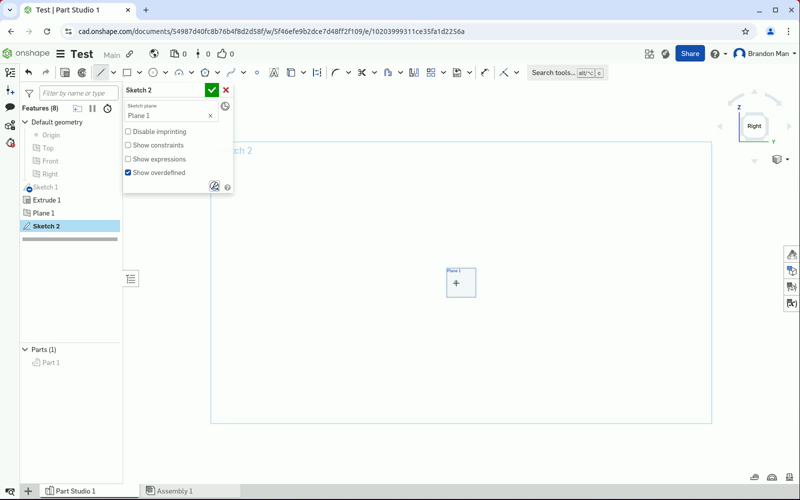
key_down(shift)
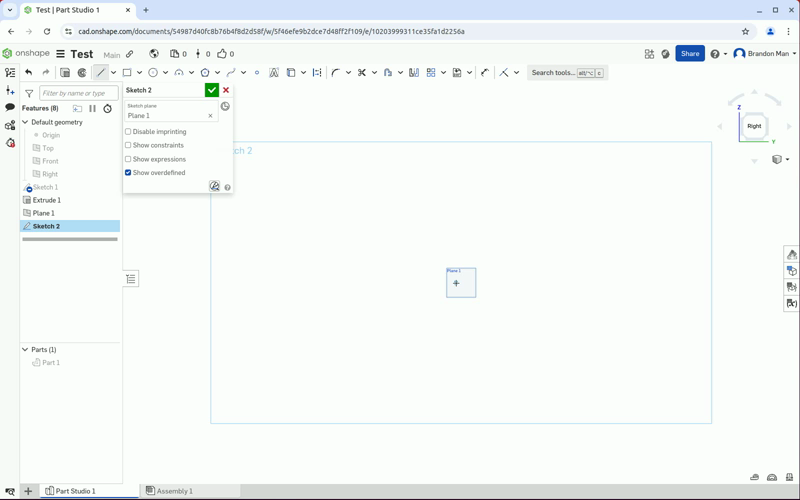
mouse_move(486, 282)
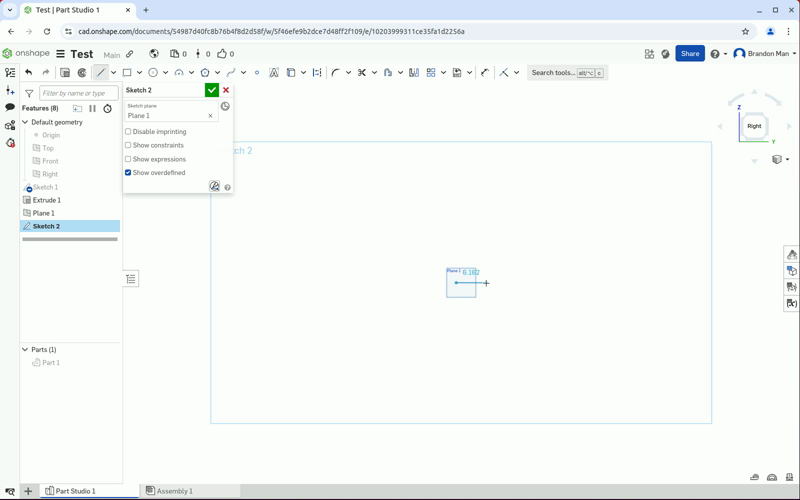
mouse_move(466, 282)
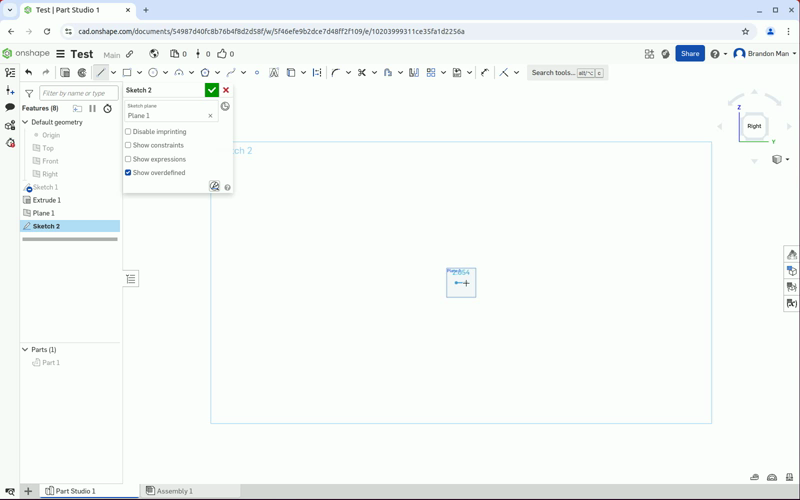
click(466, 282)
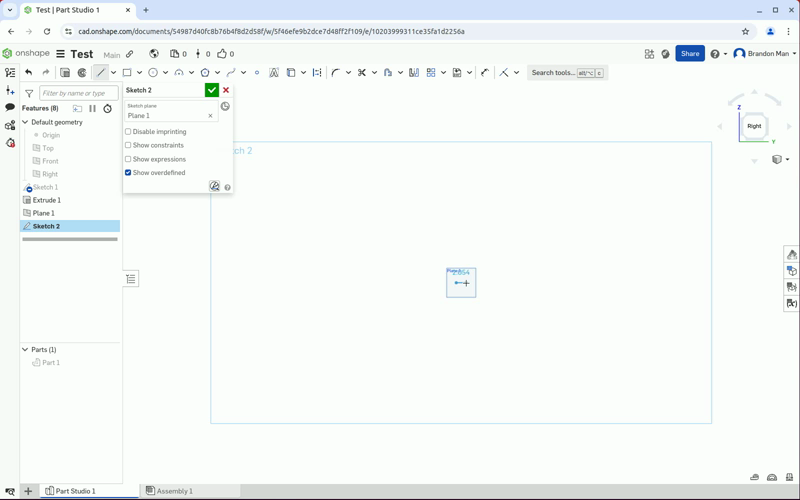
key_up(shift)
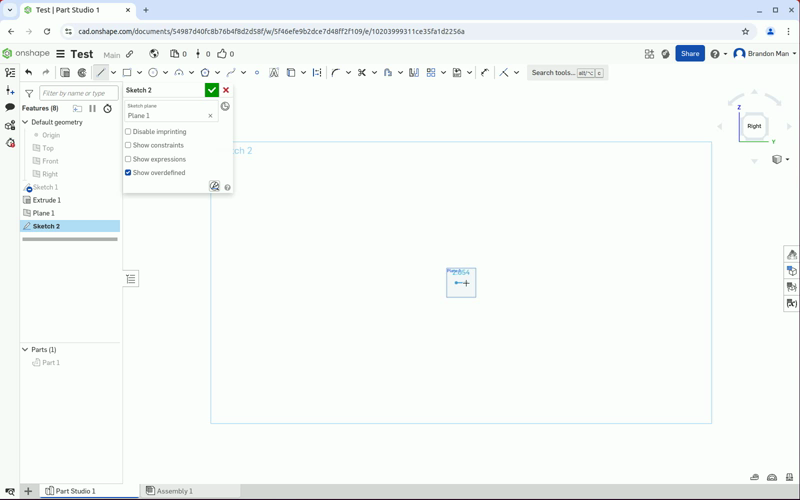
key_down(shift)
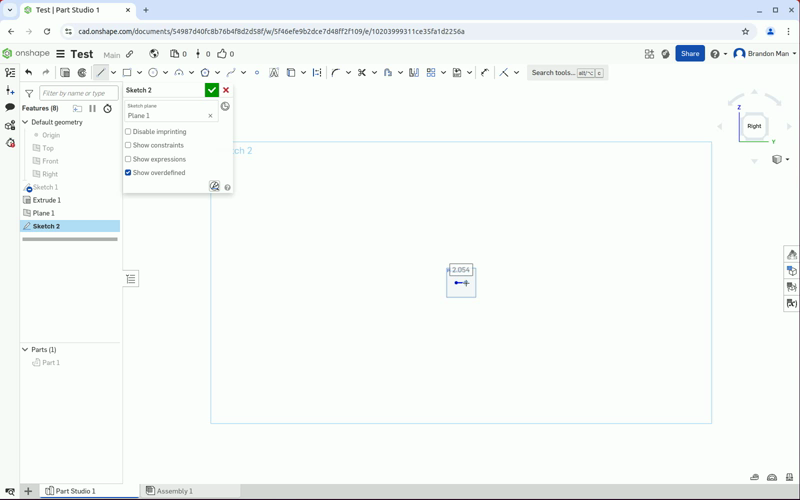
mouse_move(496, 282)
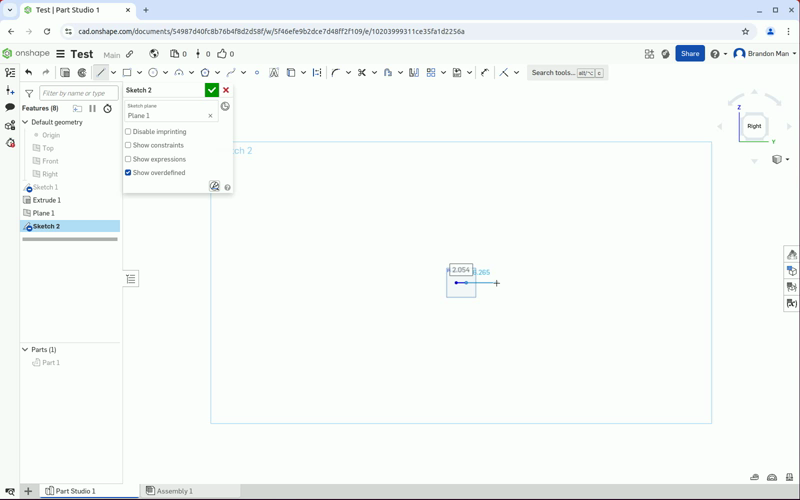
mouse_move(466, 274)
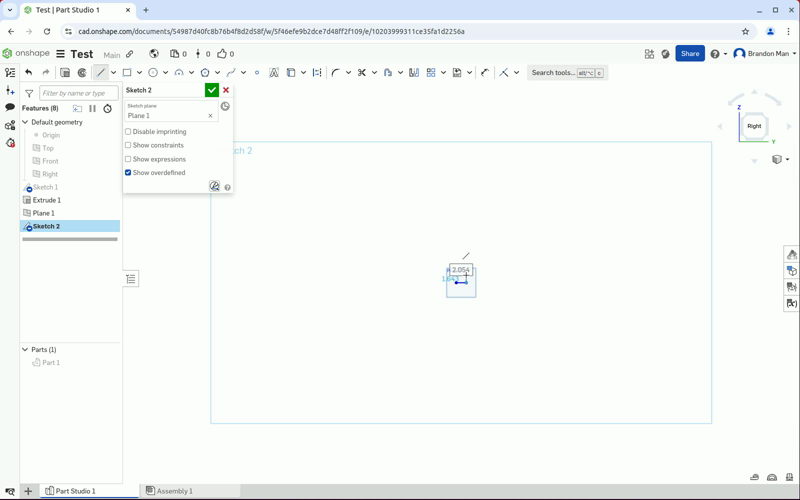
click(466, 274)
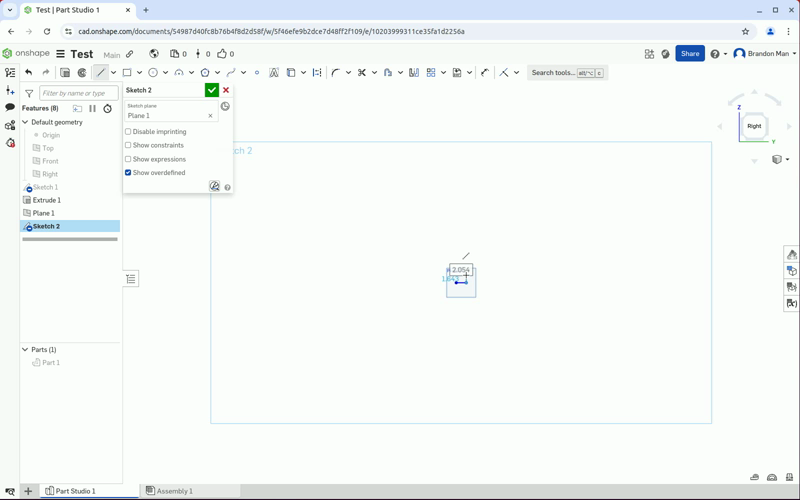
key_up(shift)
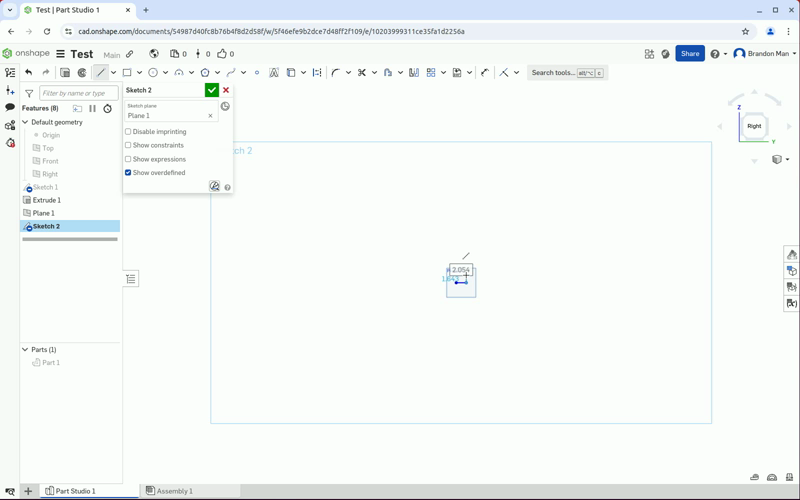
key_down(shift)
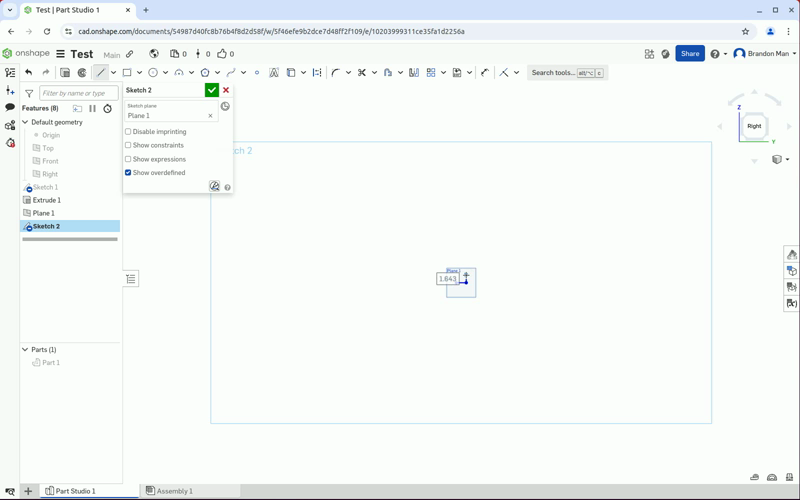
mouse_move(496, 274)
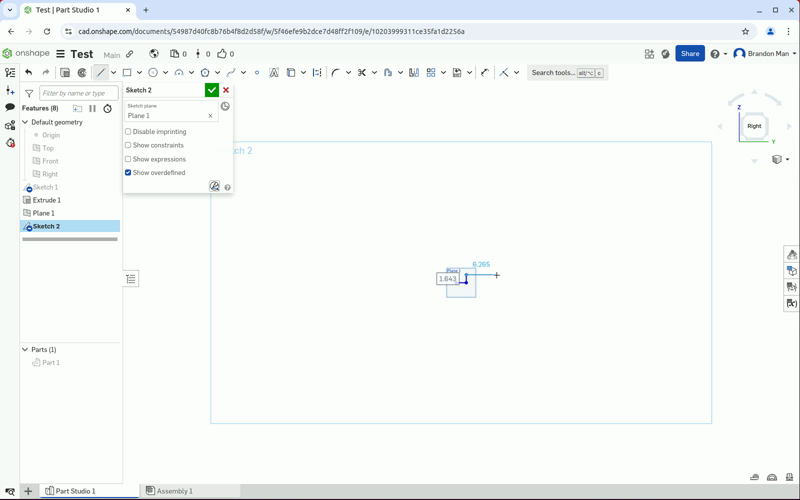
mouse_move(456, 274)
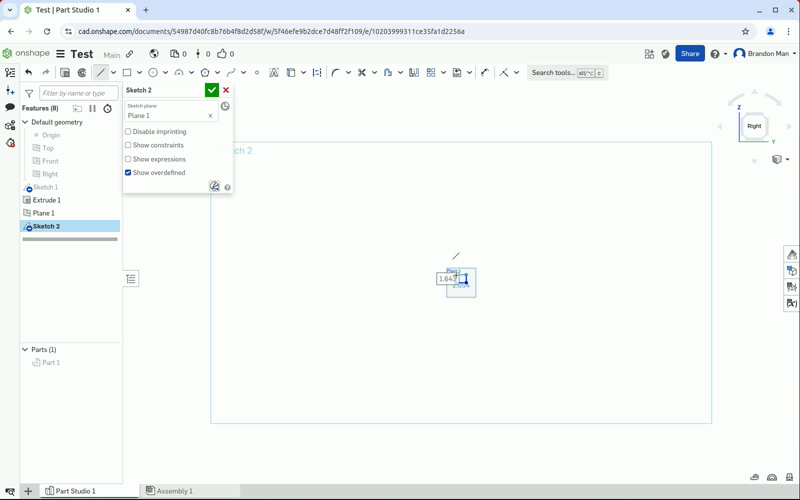
click(456, 274)
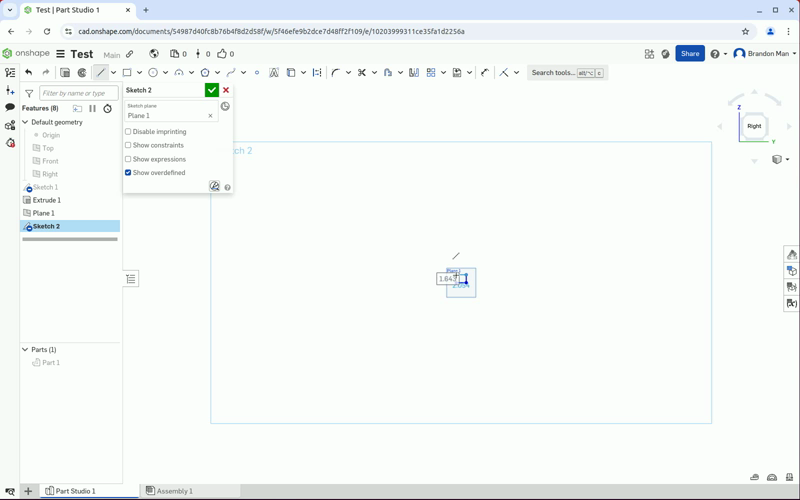
key_up(shift)
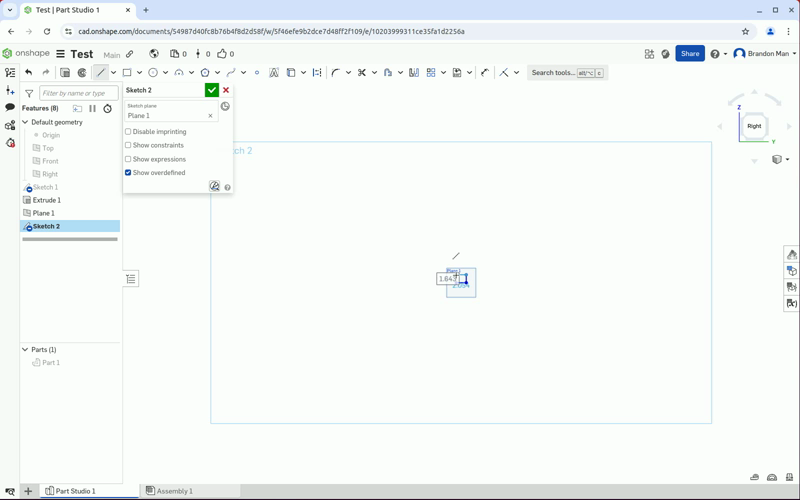
mouse_move(486, 274)
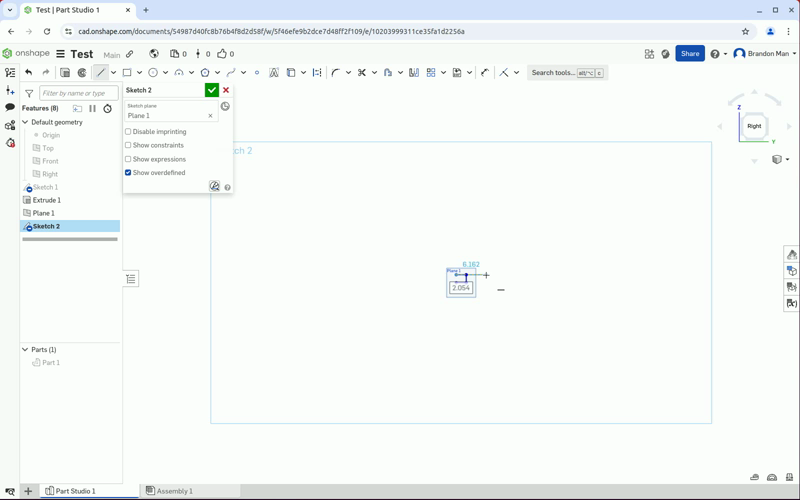
key_down(shift)
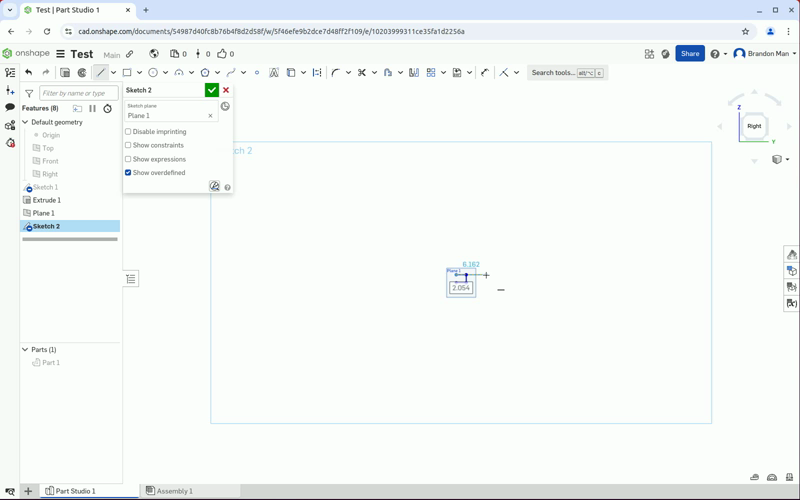
mouse_move(456, 282)
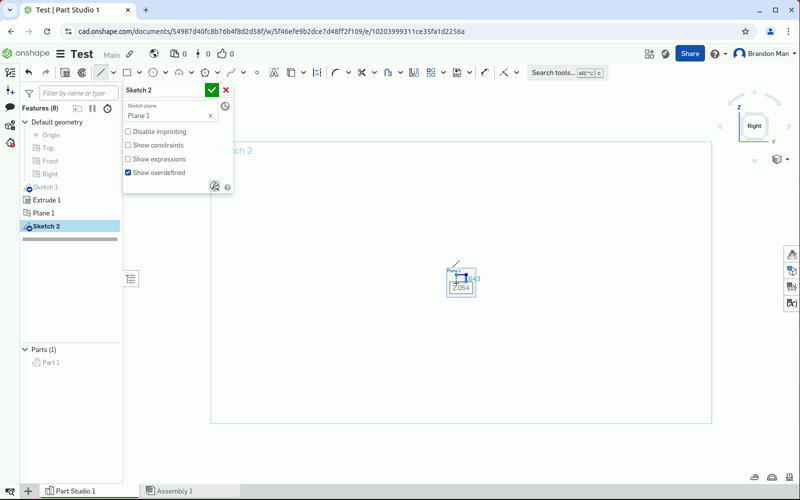
key_up(shift)
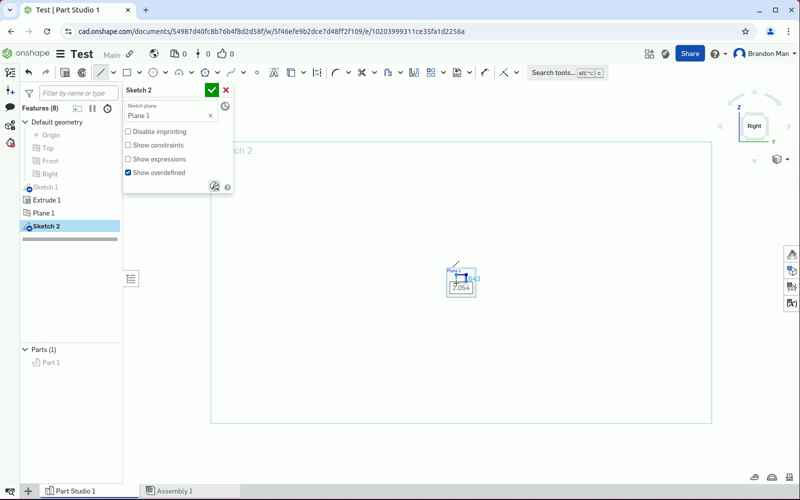
click(456, 282)
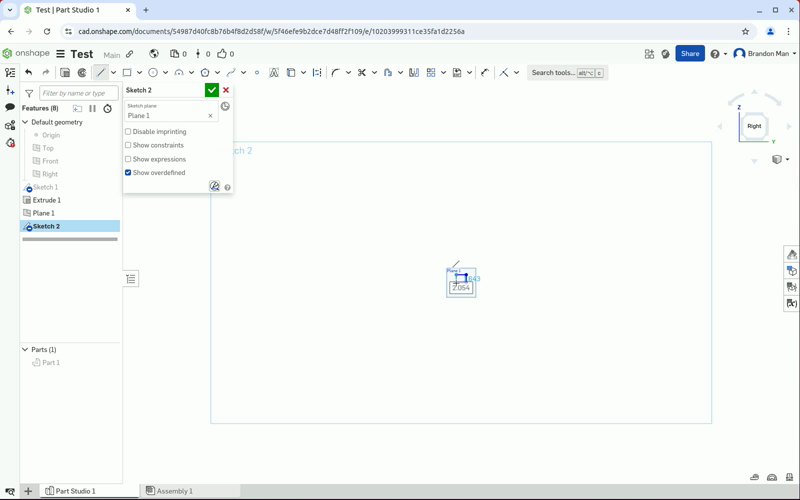
key(esc)
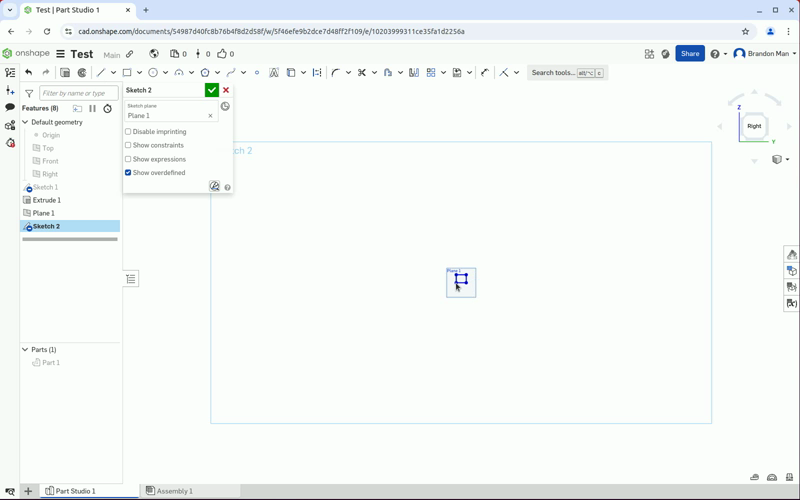
mouse_move(458, 274)
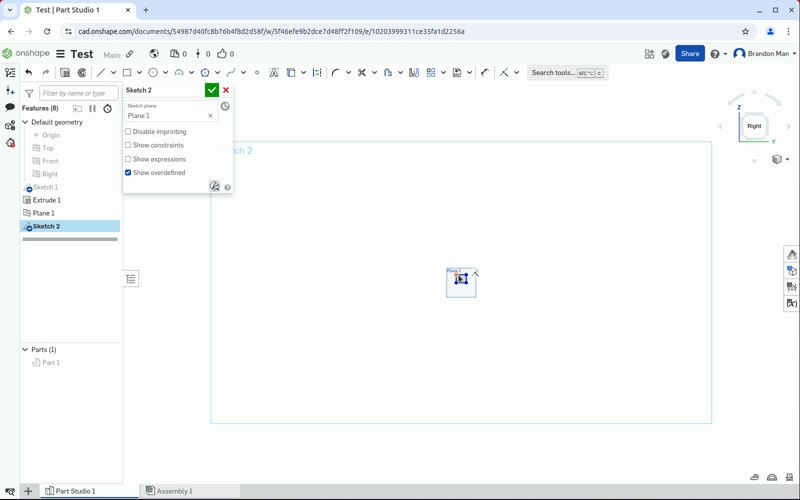
scroll(6)
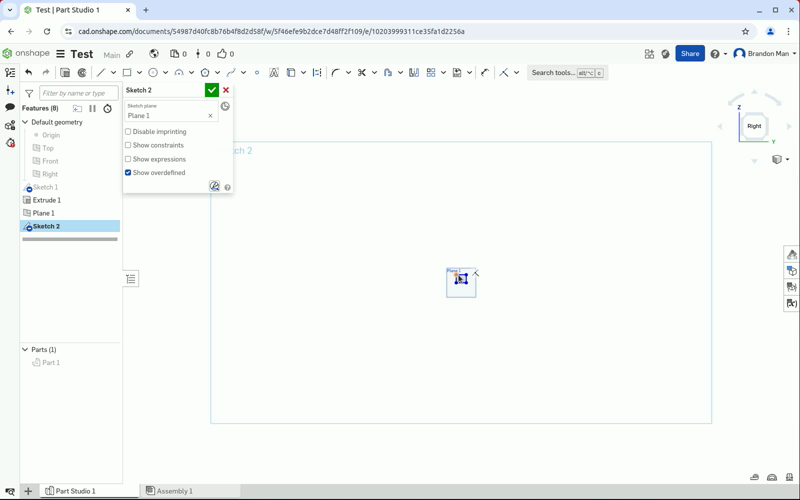
scroll(6)
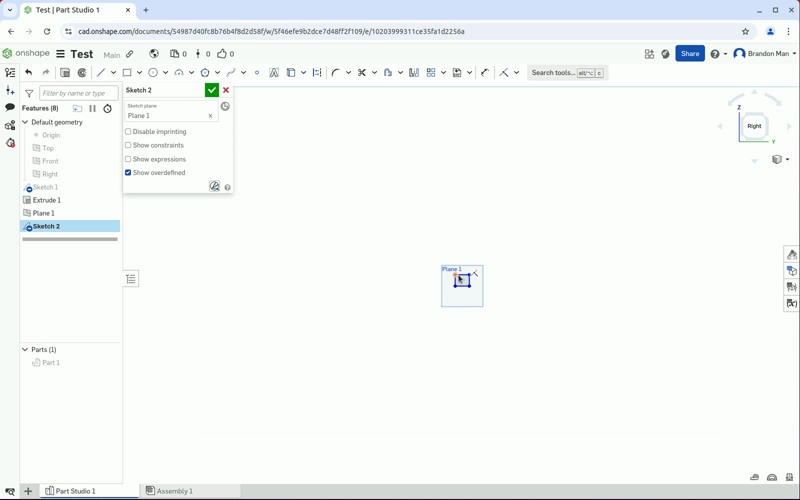
scroll(6)
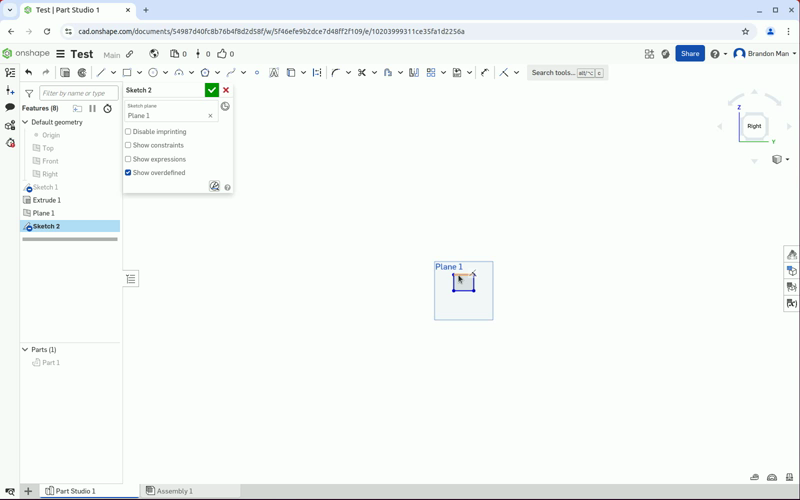
scroll(6)
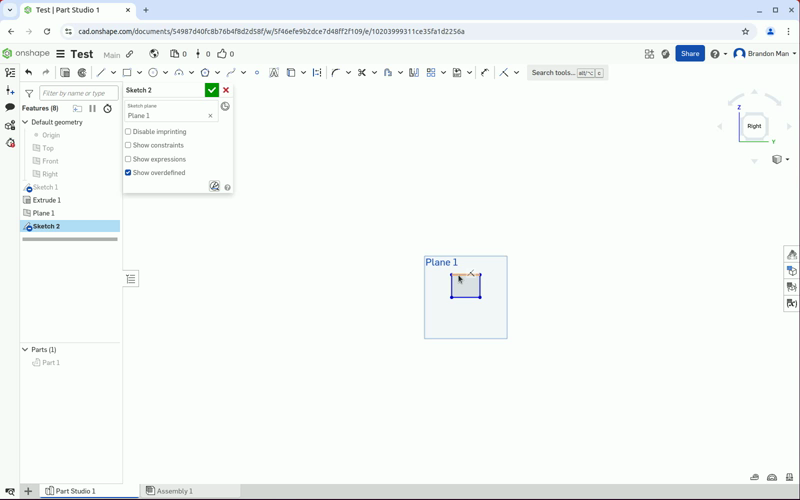
scroll(6)
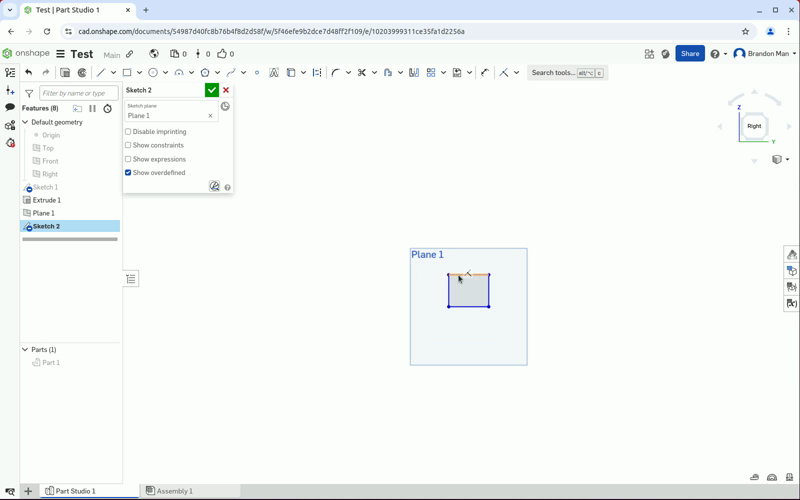
scroll(6)
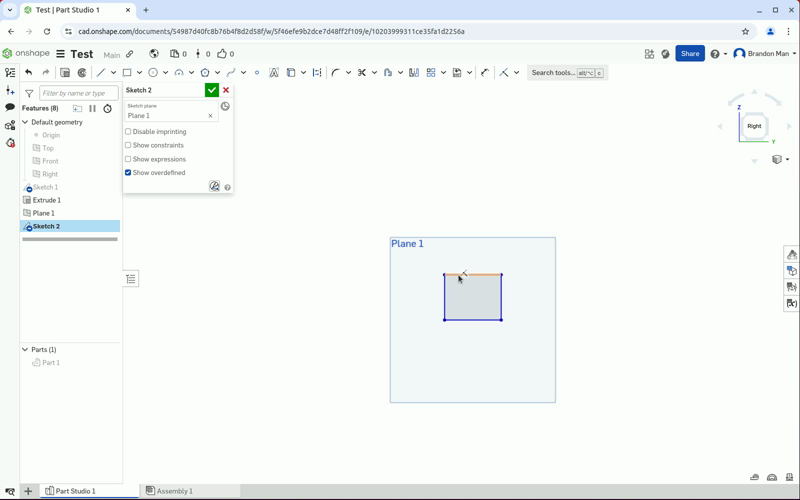
scroll(6)
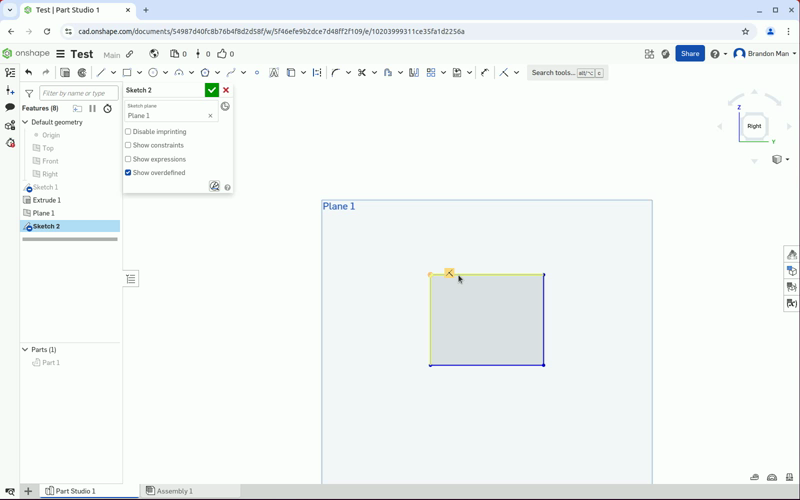
click(458, 274)
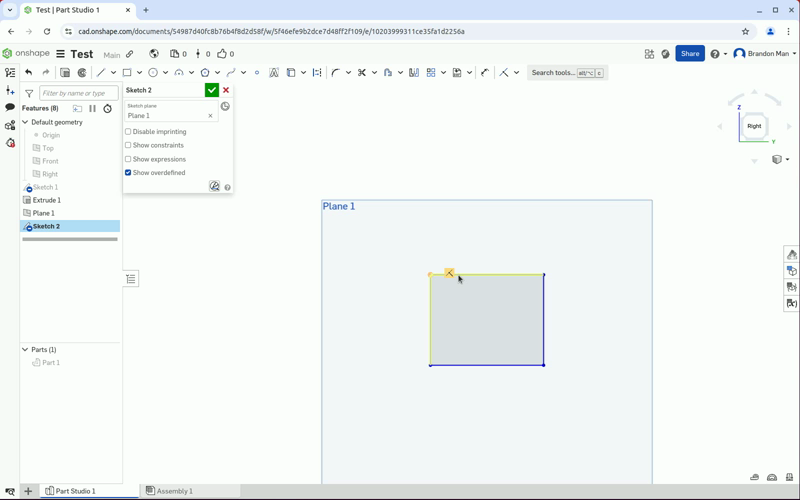
scroll(-6)
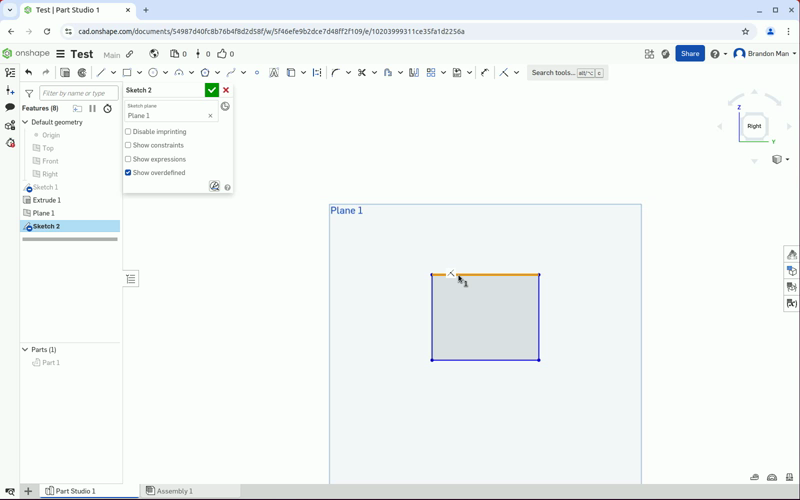
scroll(-6)
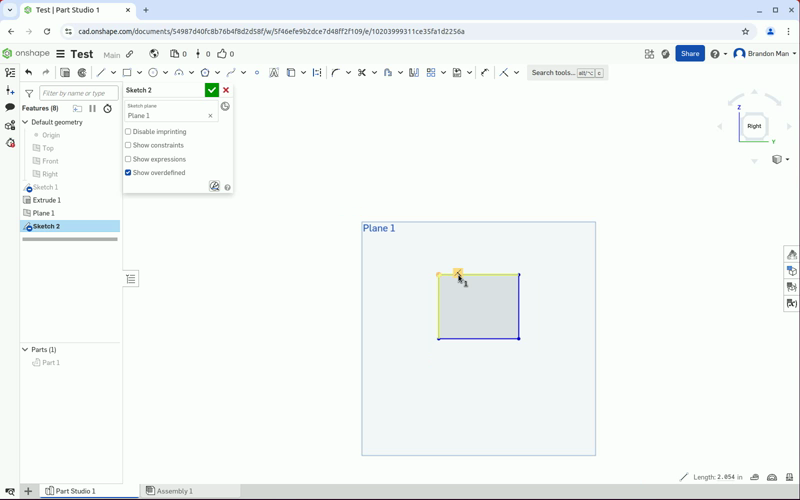
scroll(-6)
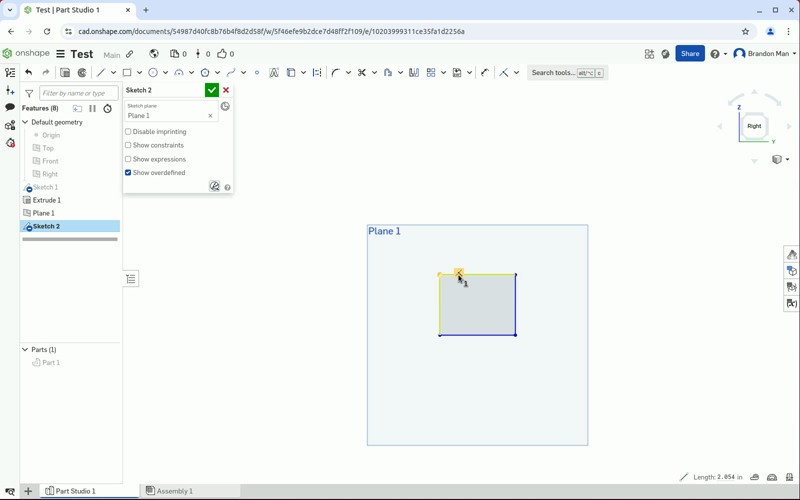
scroll(-6)
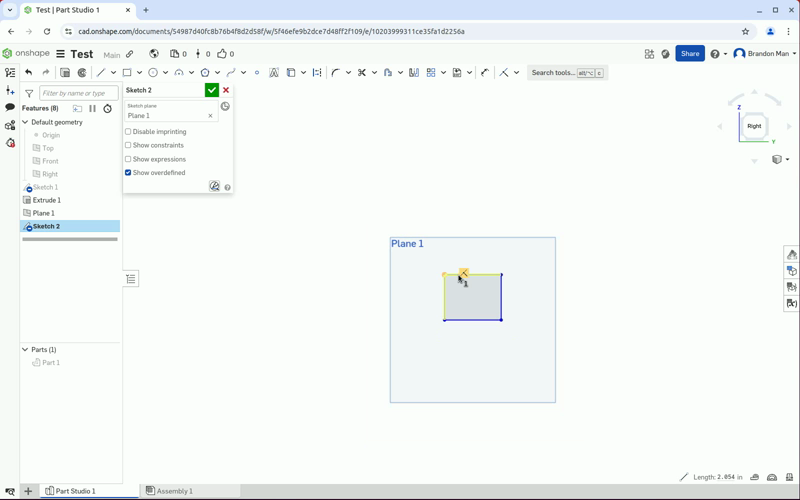
scroll(-6)
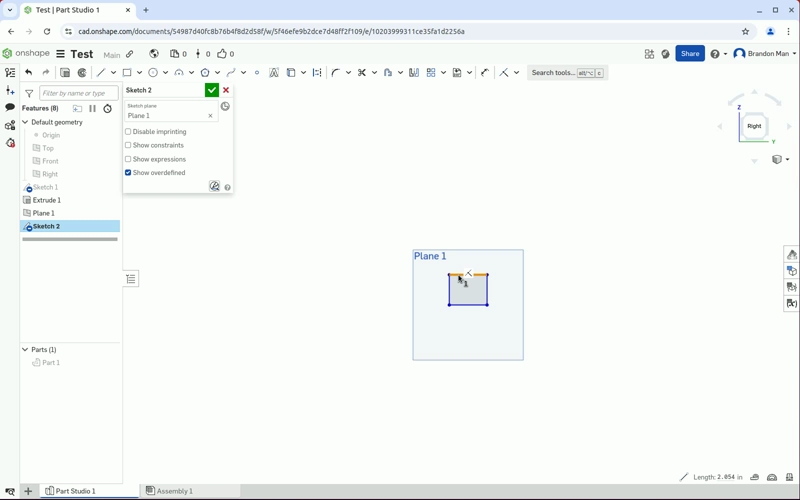
scroll(-6)
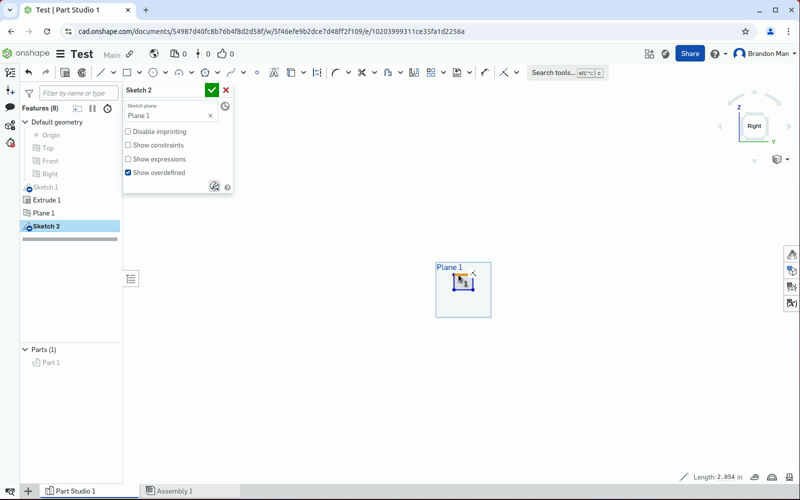
scroll(-6)
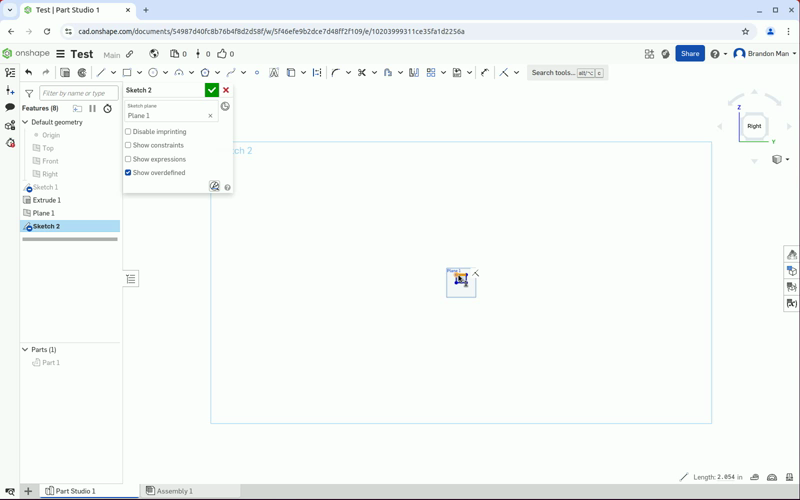
mouse_move(73, 352)
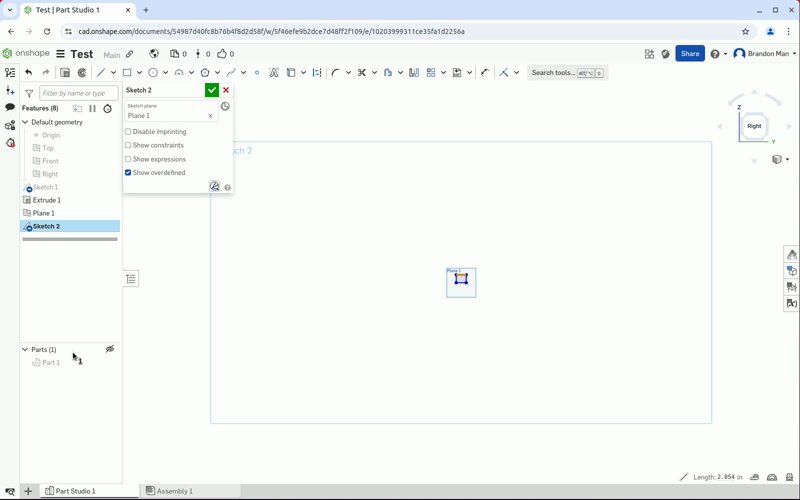
key(shift+y)
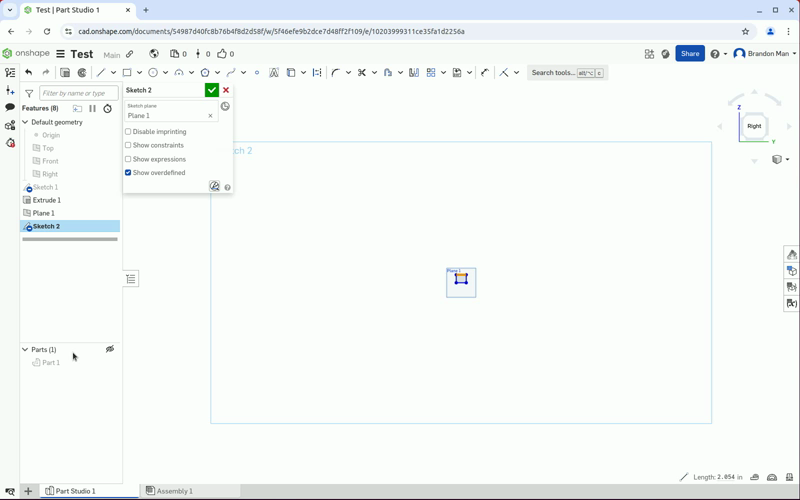
key(shift+e)
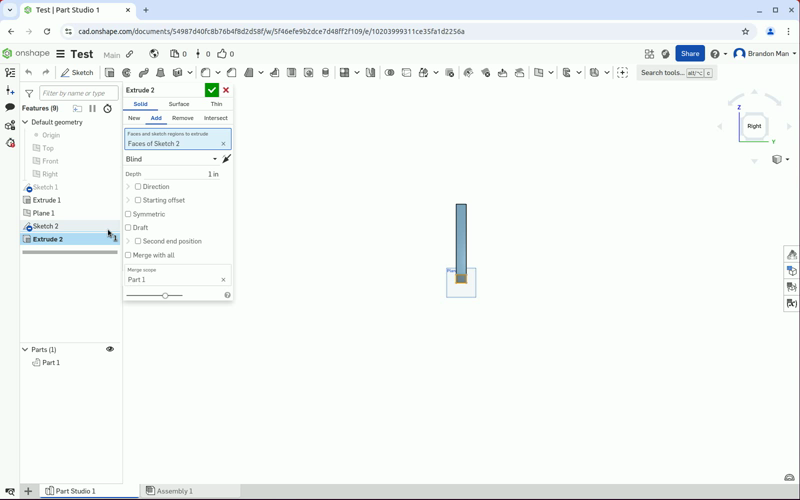
mouse_move(143, 106)
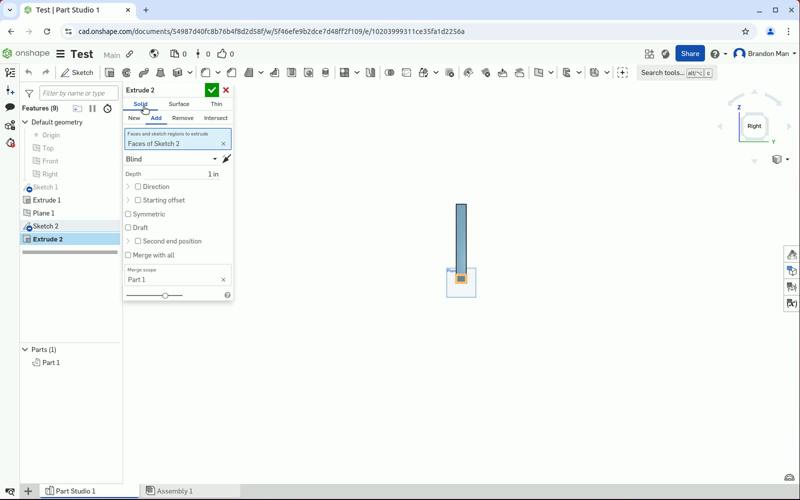
click(143, 106)
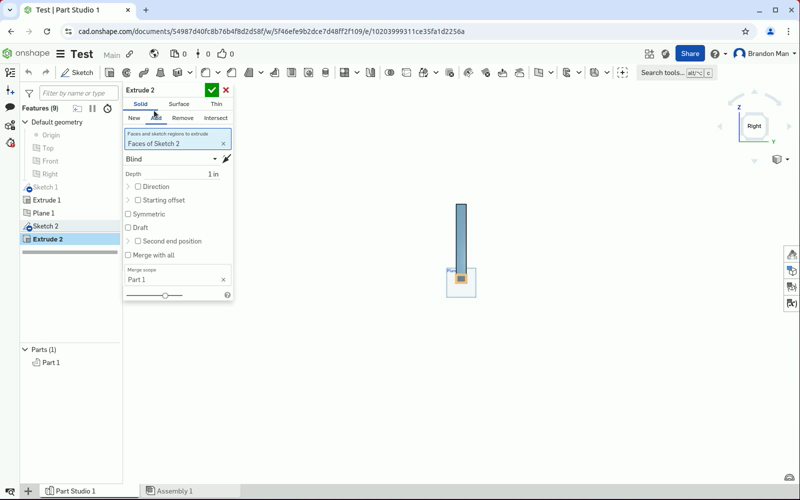
mouse_move(186, 120)
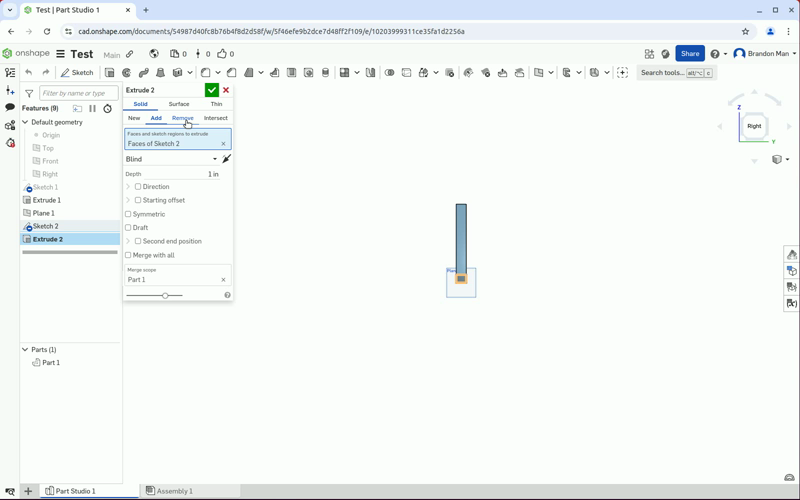
click(186, 120)
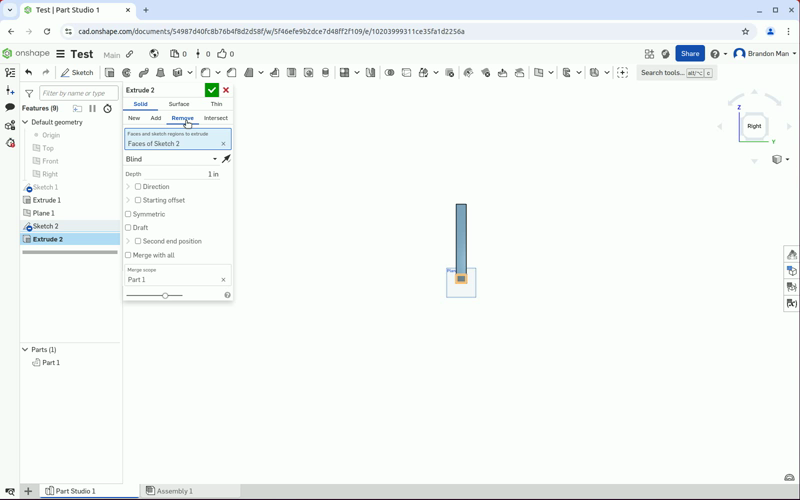
key(tab, 4)
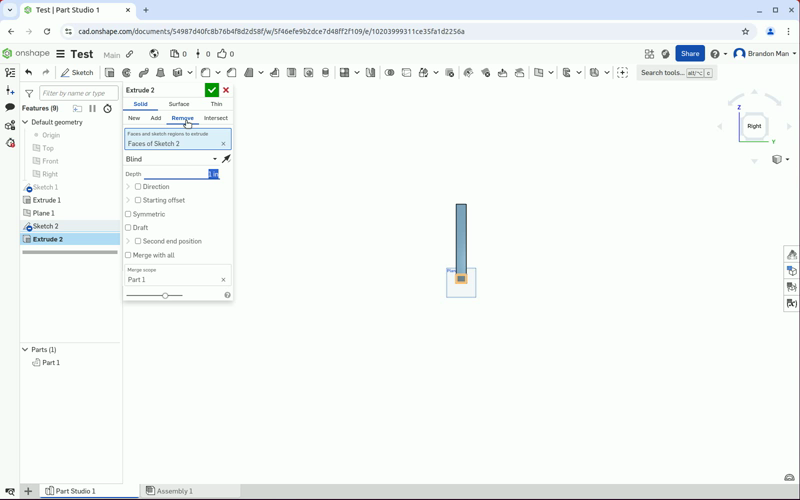
text(0.481)
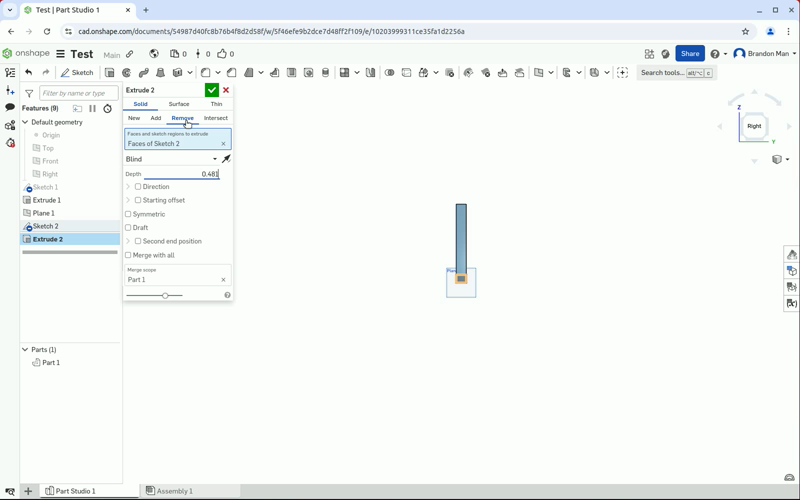
key(tab, 6)
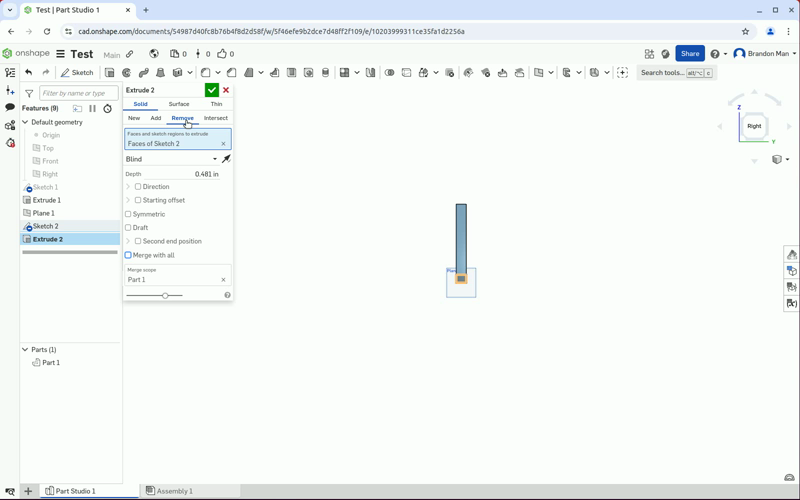
key(space)
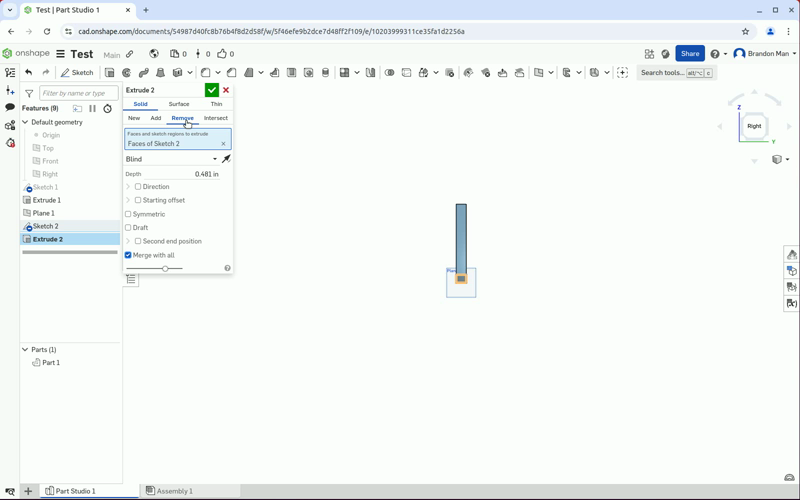
key(enter)
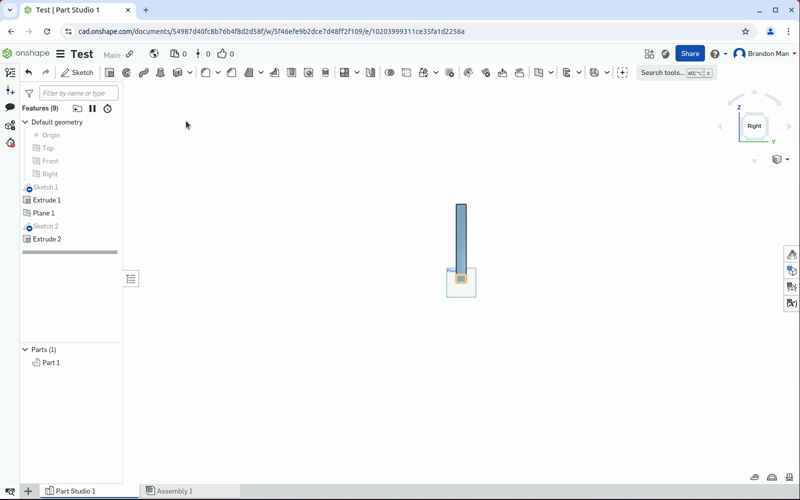
key(shift+h)
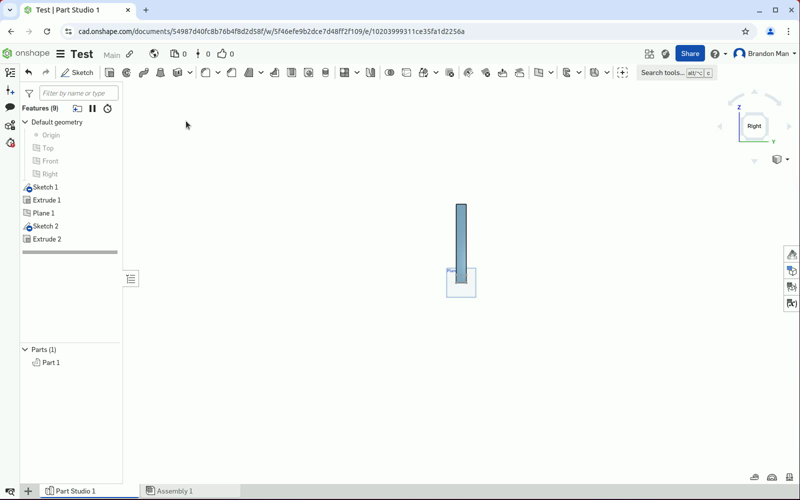
key(shift+h)
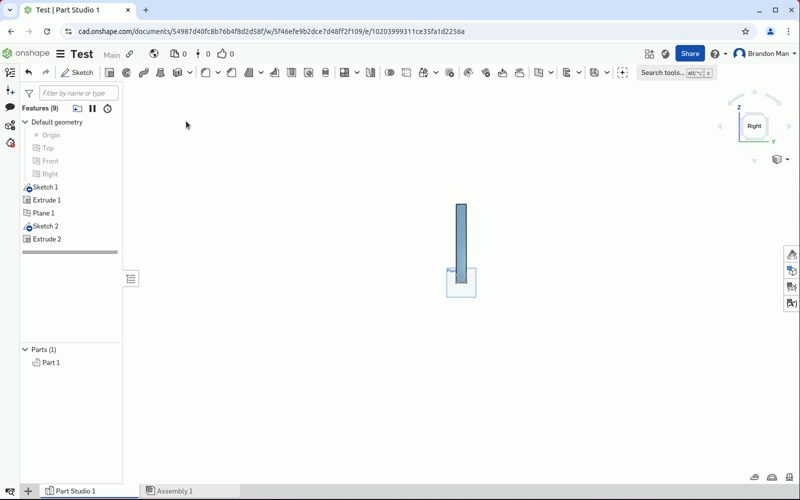
key(shift+7)
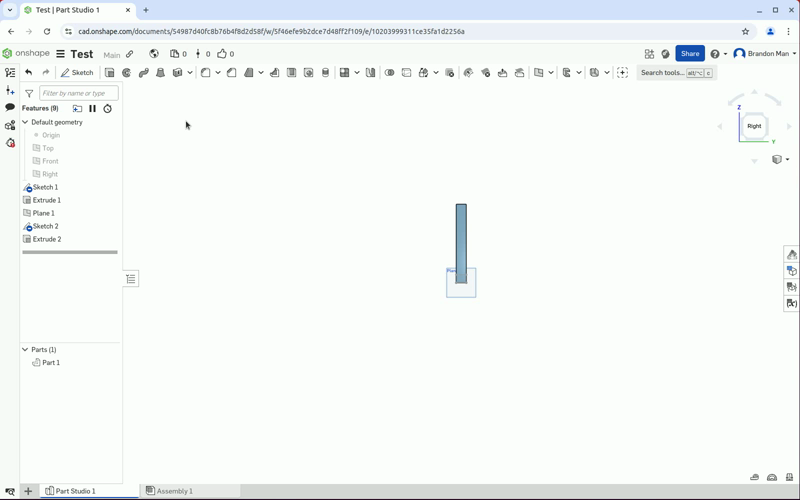
key(right, 2)
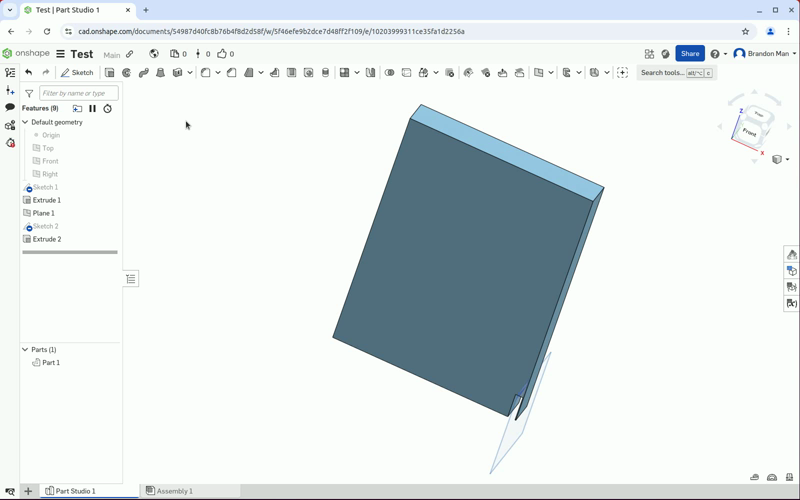
key(down, 2)
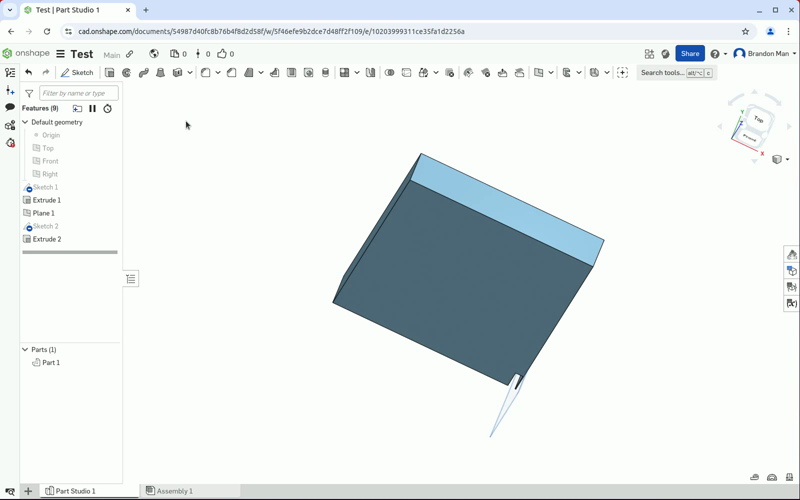
key(up, 2)
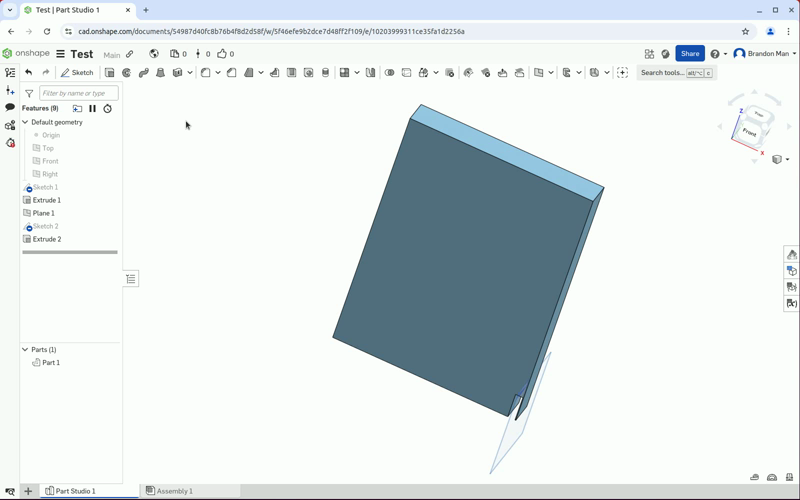
key(left, 2)
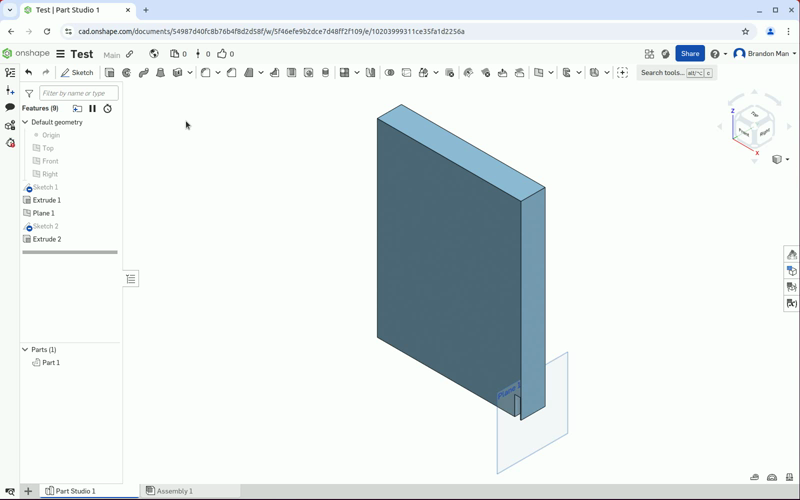
mouse_move(73, 189)
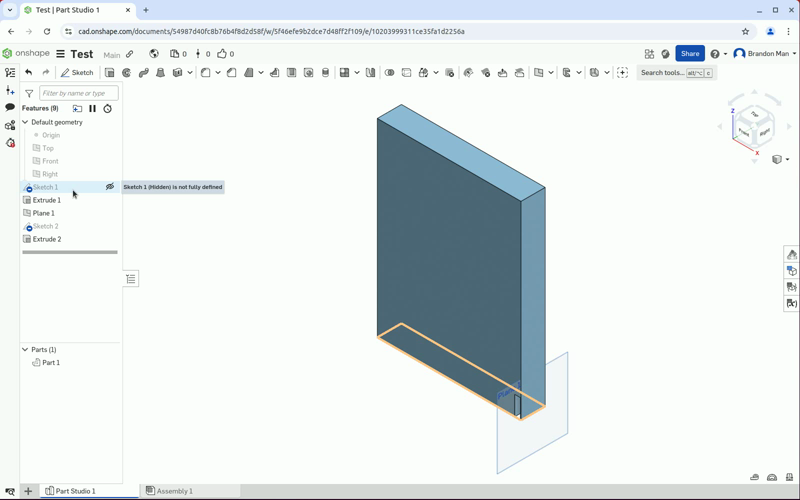
click(73, 189)